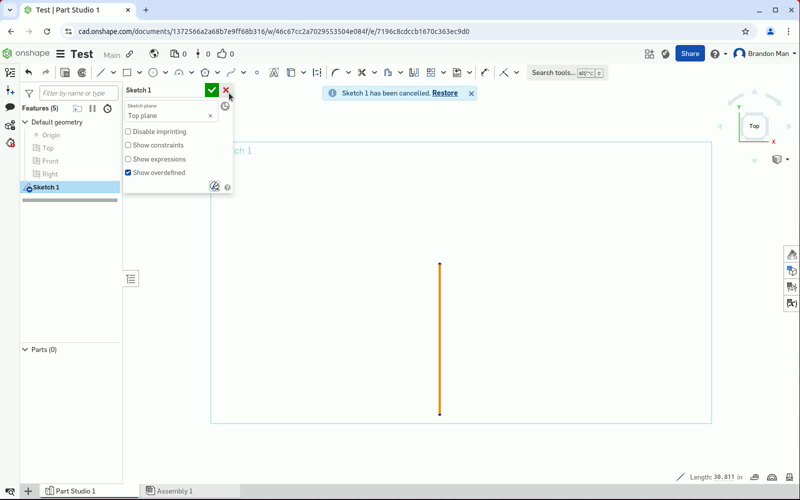
key(shift+h)
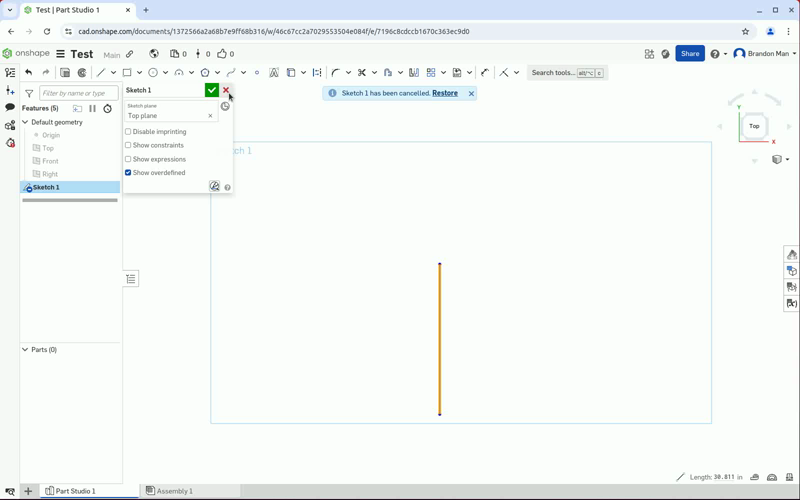
key(shift+s)
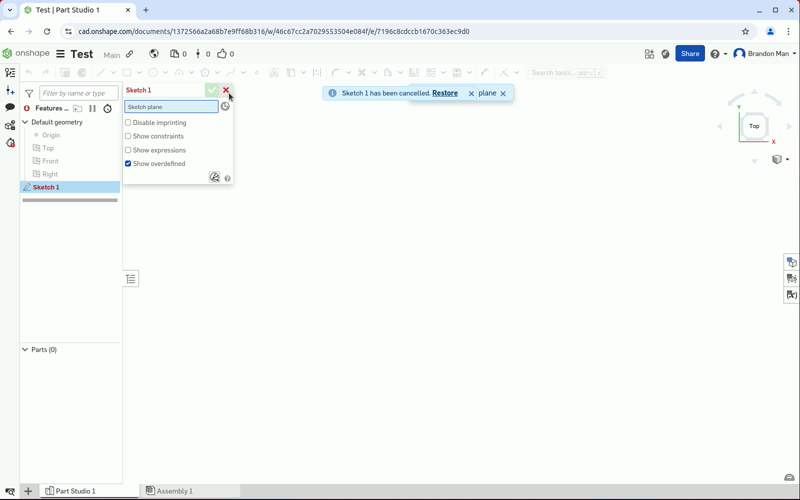
mouse_move(73, 150)
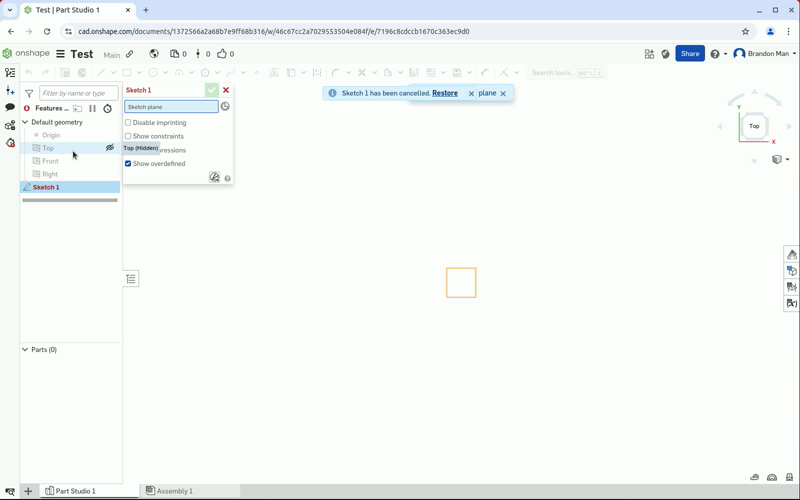
click(73, 150)
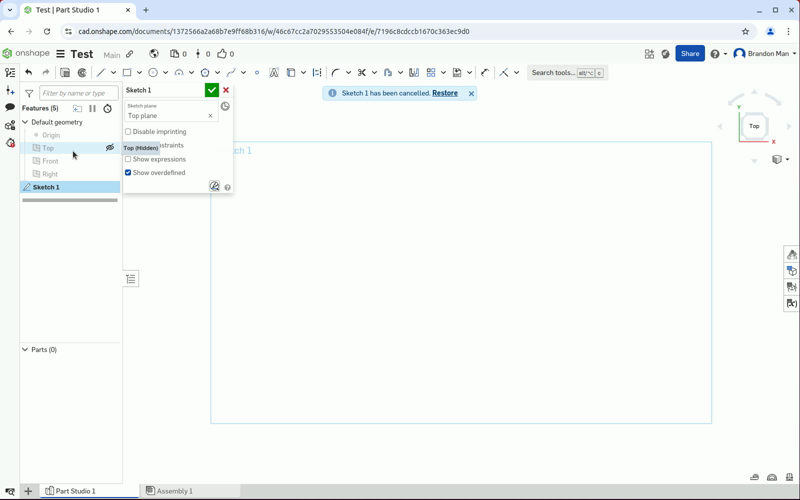
mouse_move(73, 352)
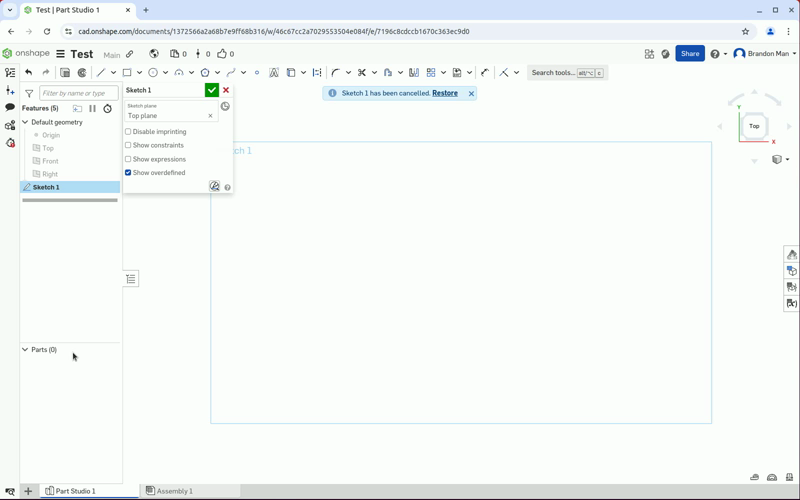
key(y)
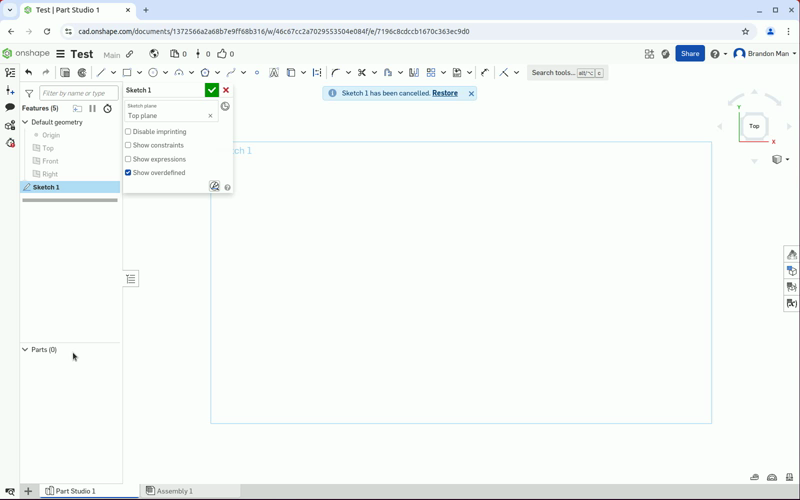
key(l)
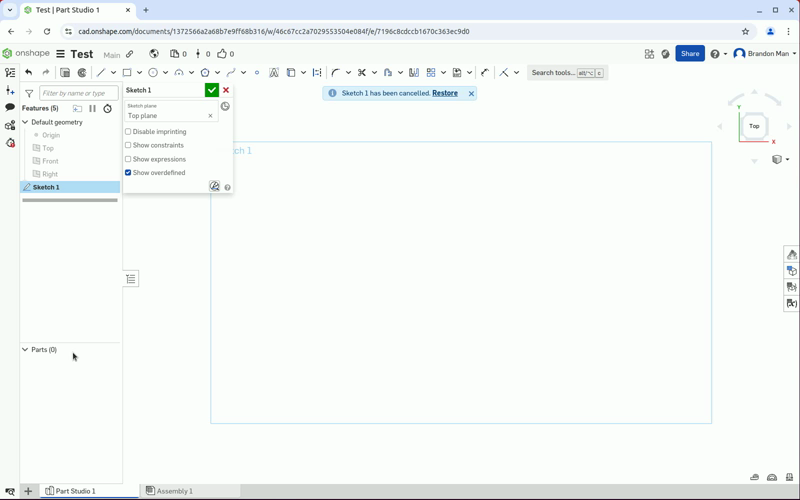
key_down(shift)
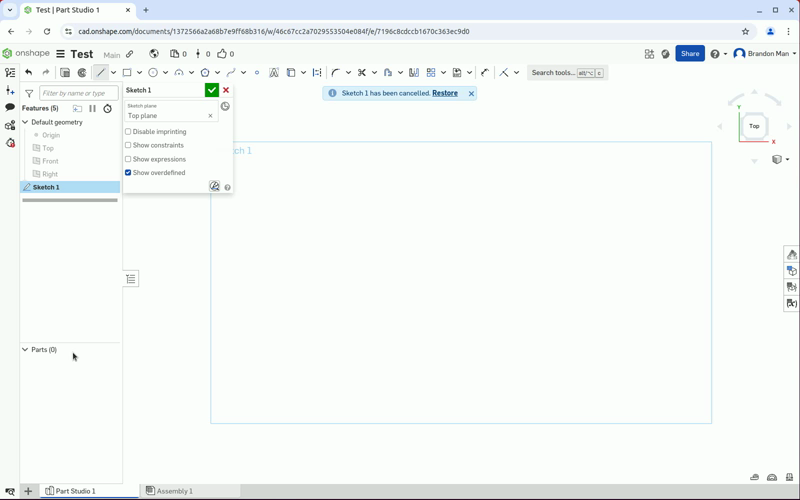
mouse_move(349, 282)
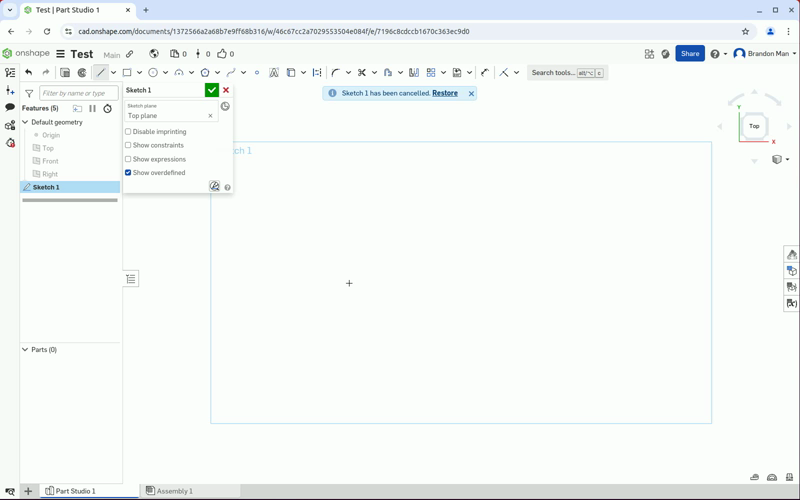
click(349, 282)
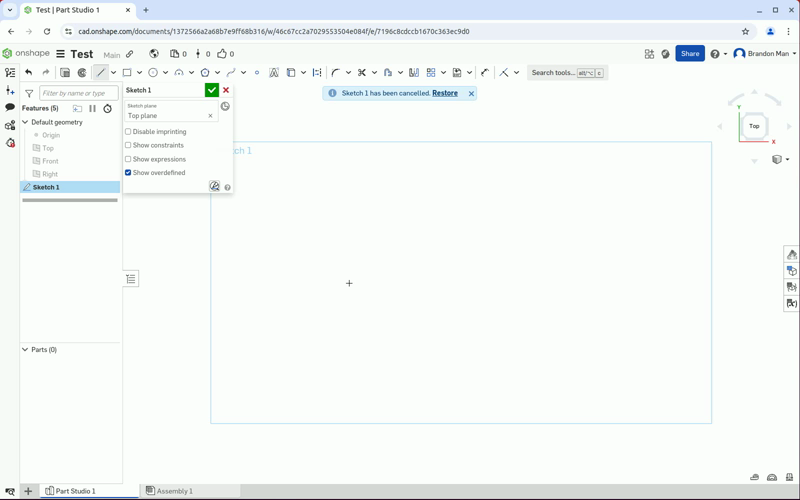
key_up(shift)
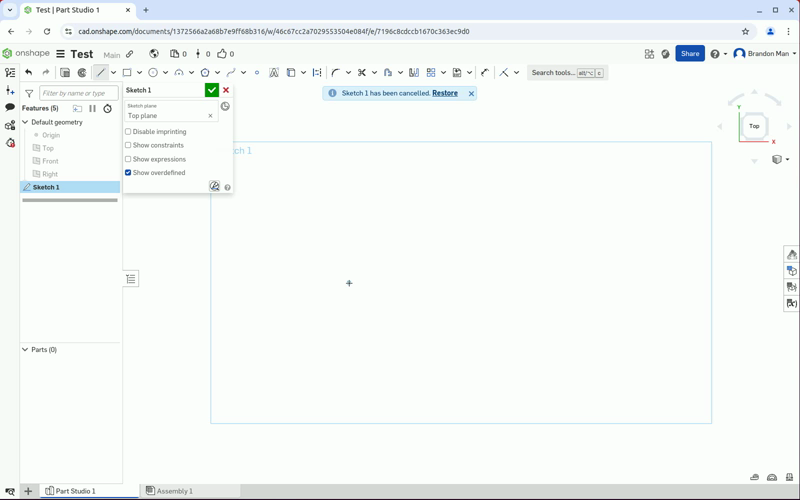
key_down(shift)
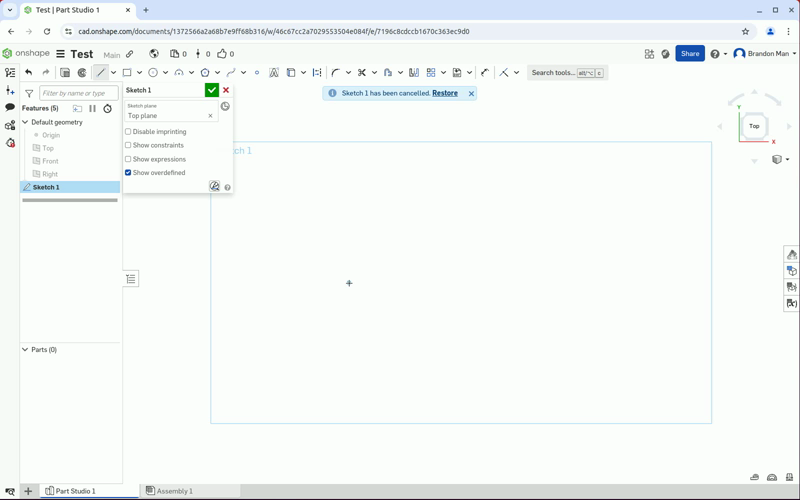
mouse_move(405, 378)
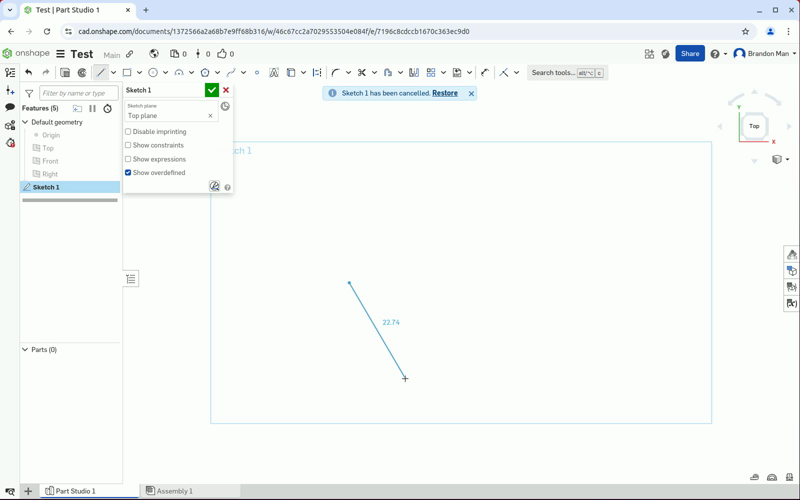
click(405, 378)
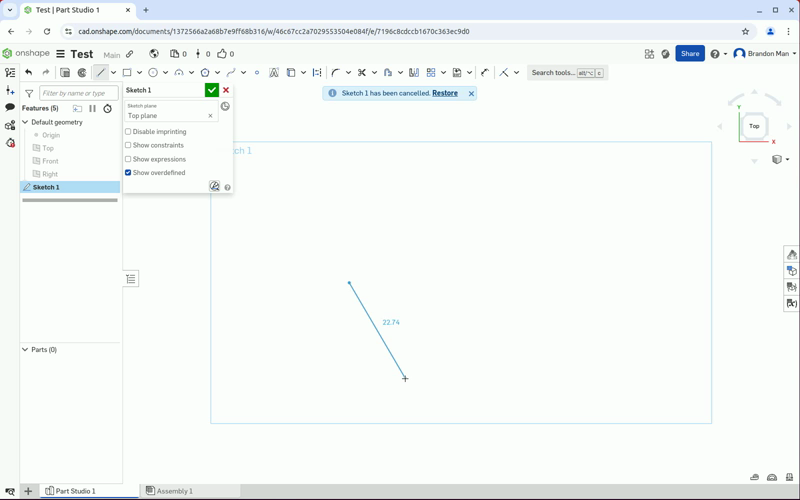
key_up(shift)
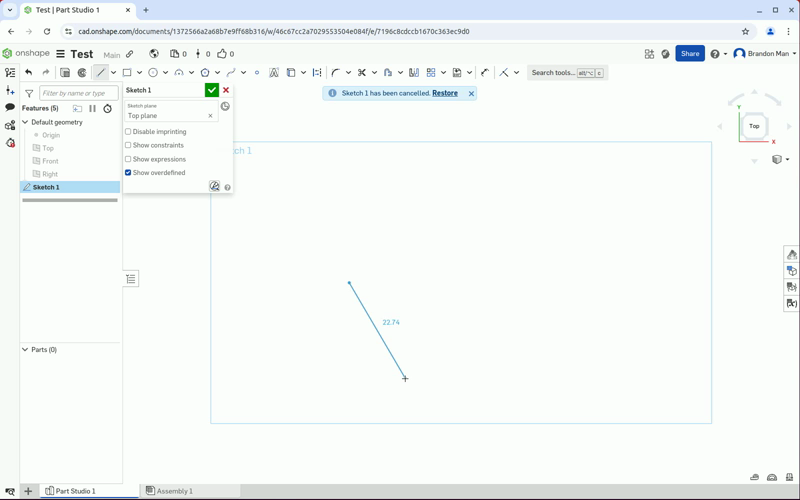
key_down(shift)
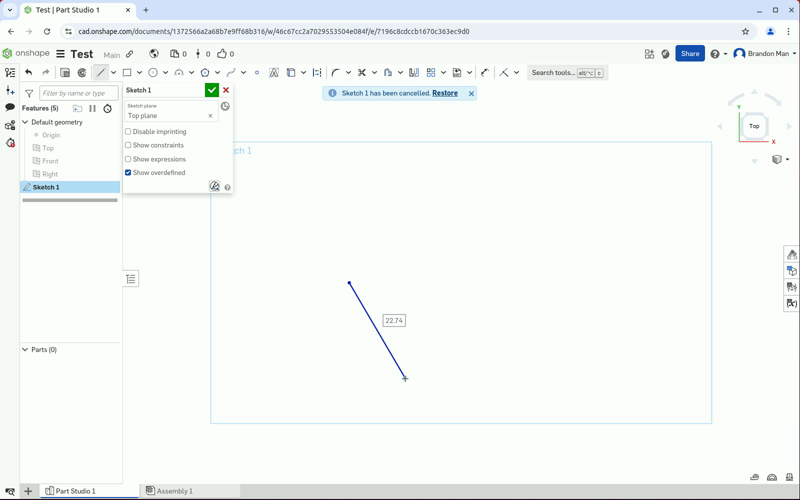
mouse_move(514, 378)
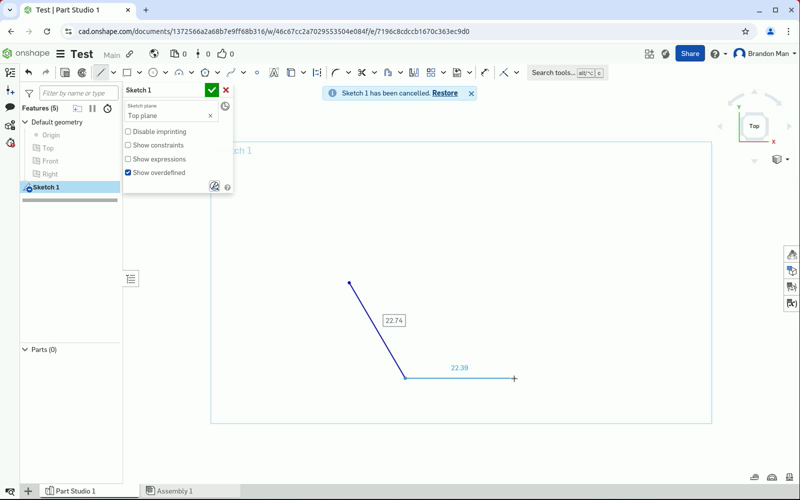
click(514, 378)
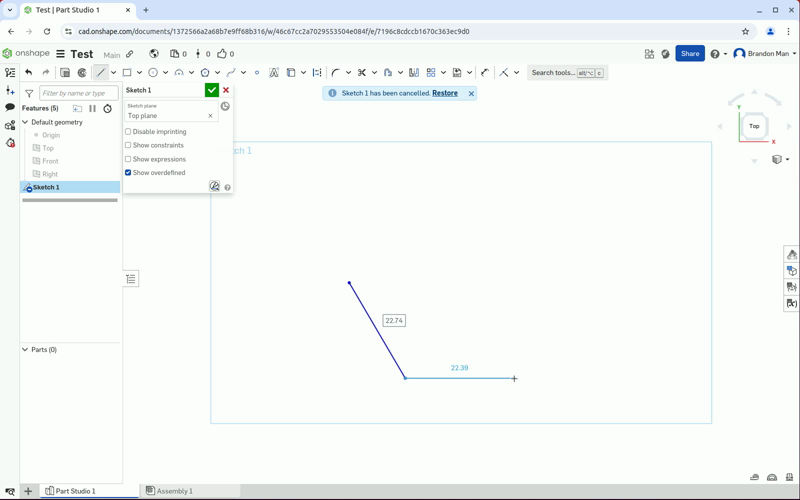
key_up(shift)
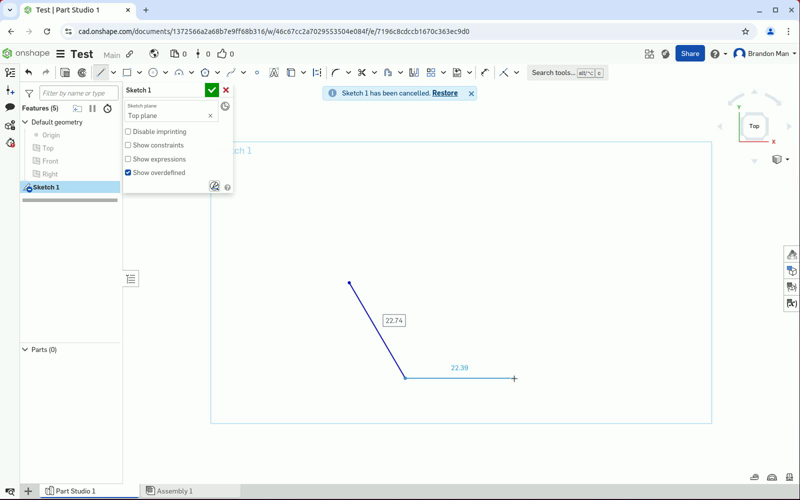
key_down(shift)
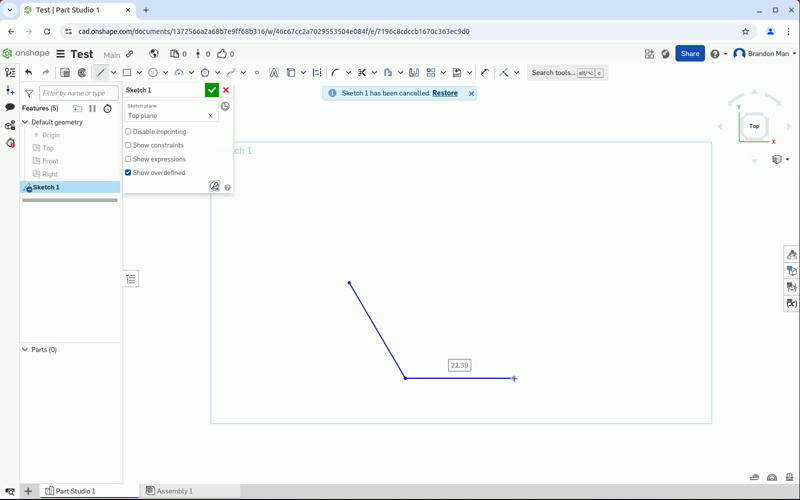
mouse_move(569, 282)
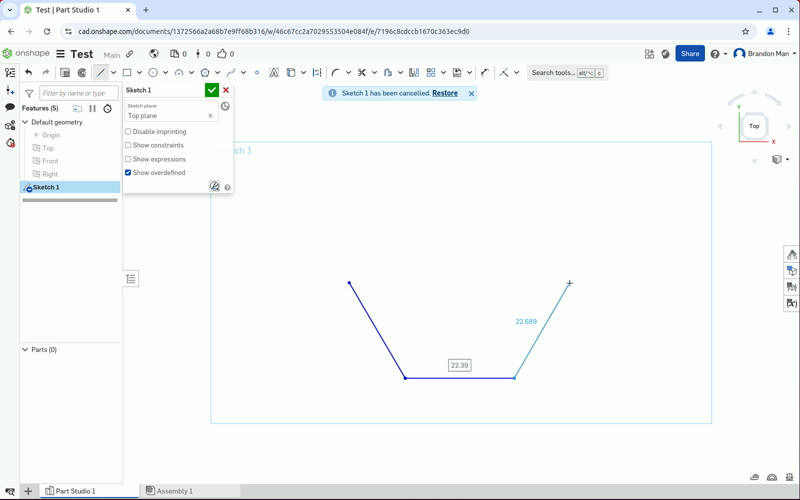
click(569, 282)
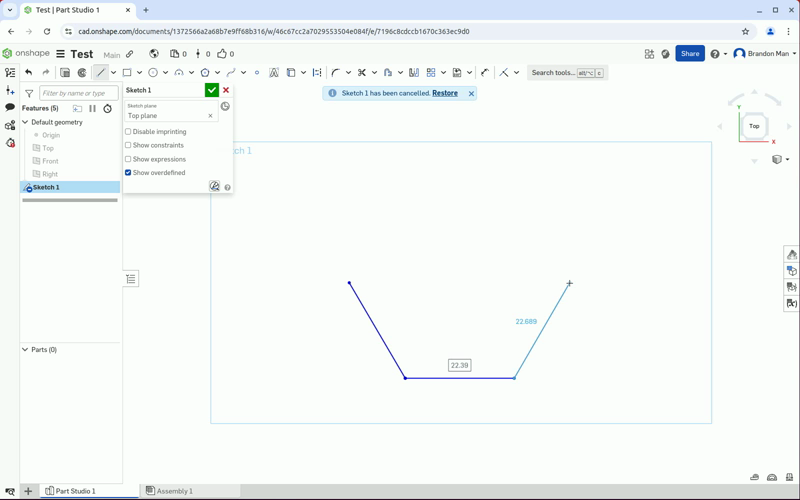
key_up(shift)
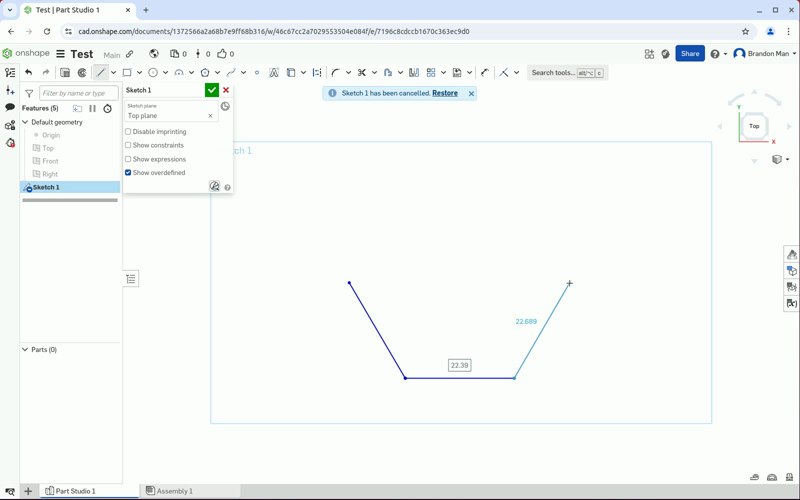
key_down(shift)
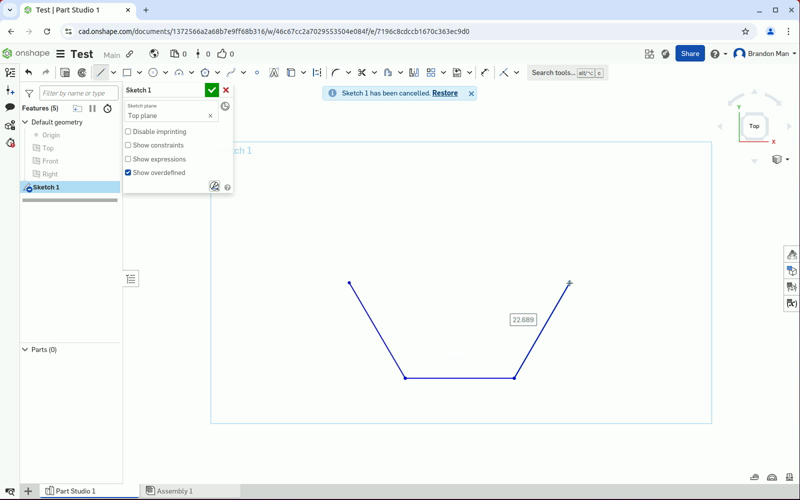
mouse_move(514, 187)
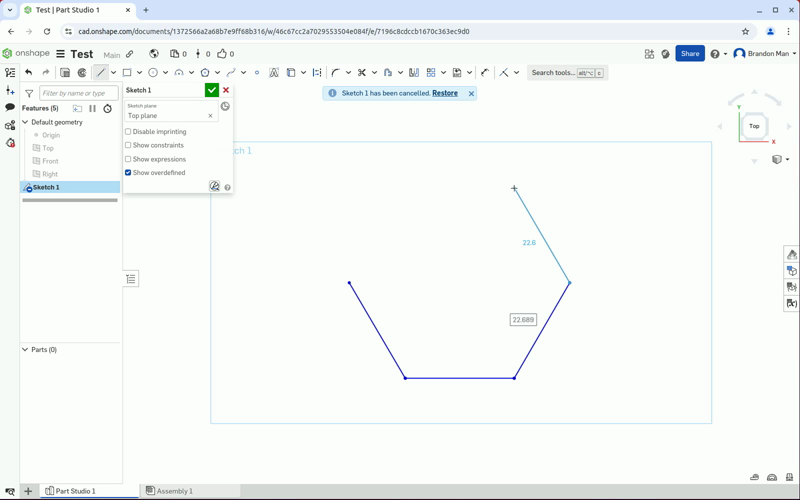
click(514, 187)
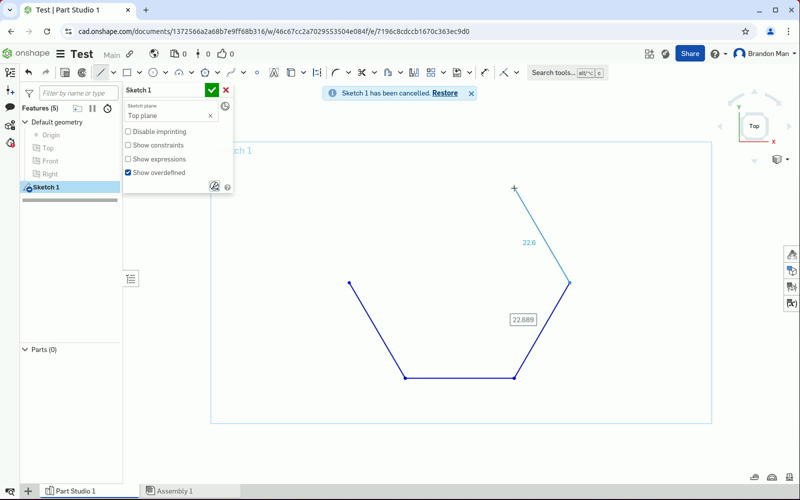
key_up(shift)
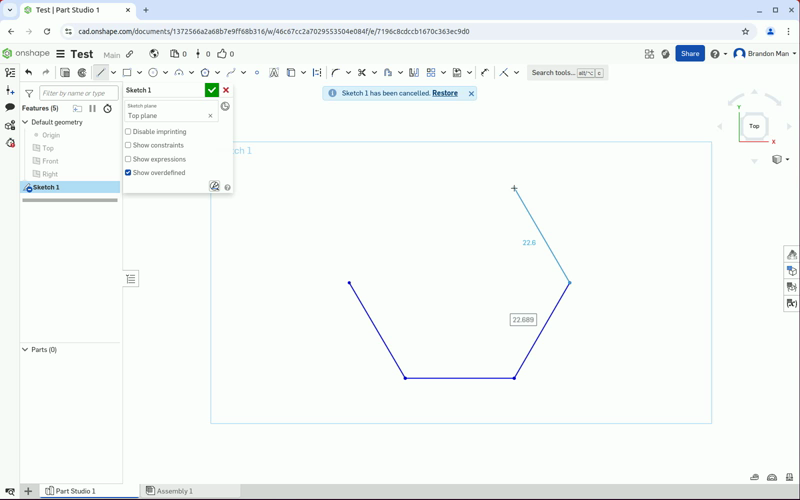
key_down(shift)
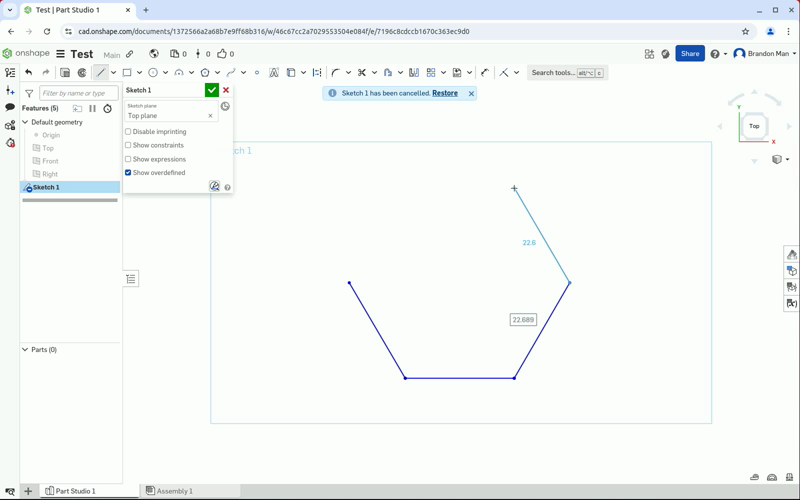
mouse_move(405, 187)
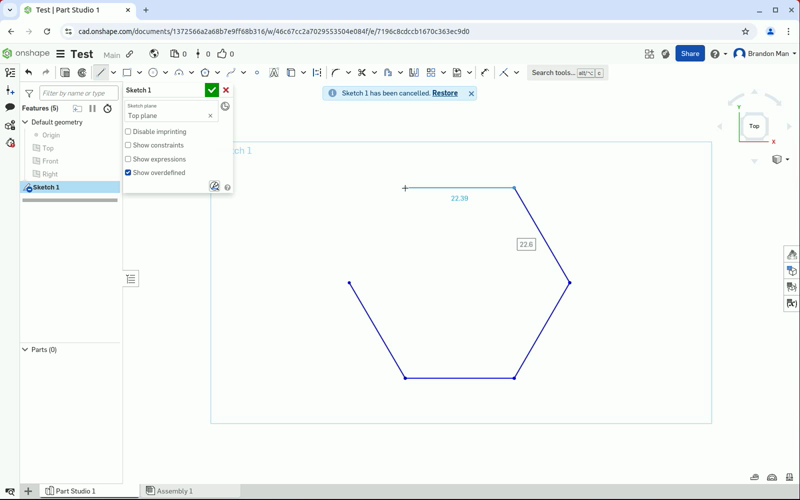
click(405, 187)
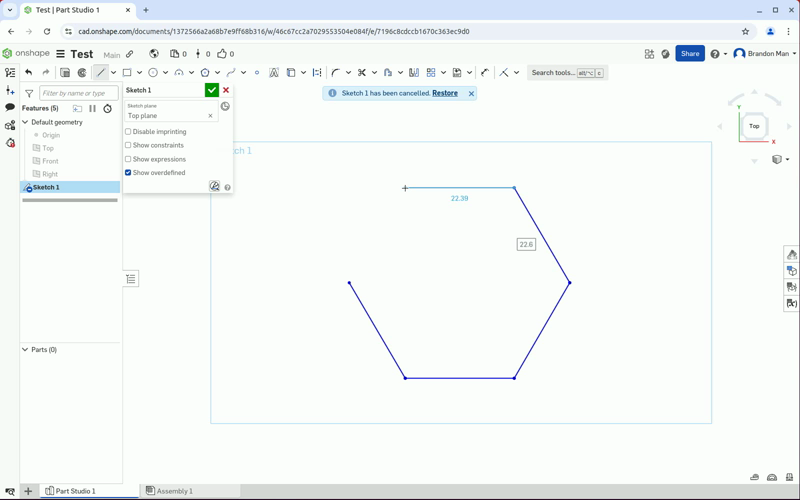
key_up(shift)
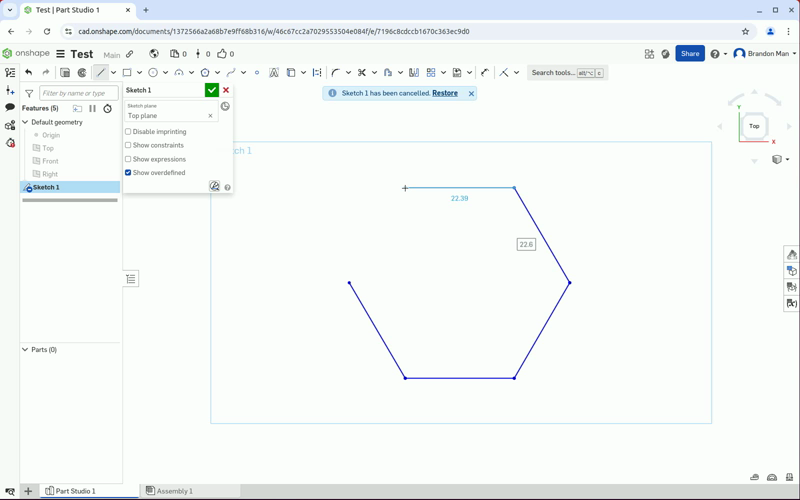
key_down(shift)
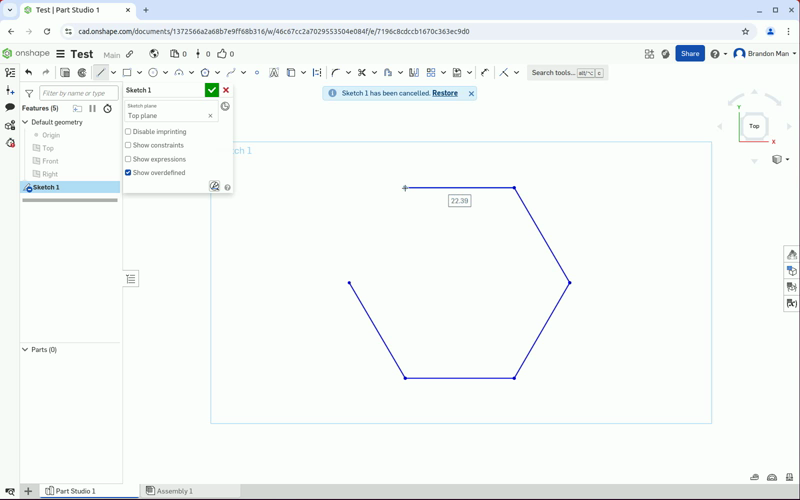
mouse_move(349, 282)
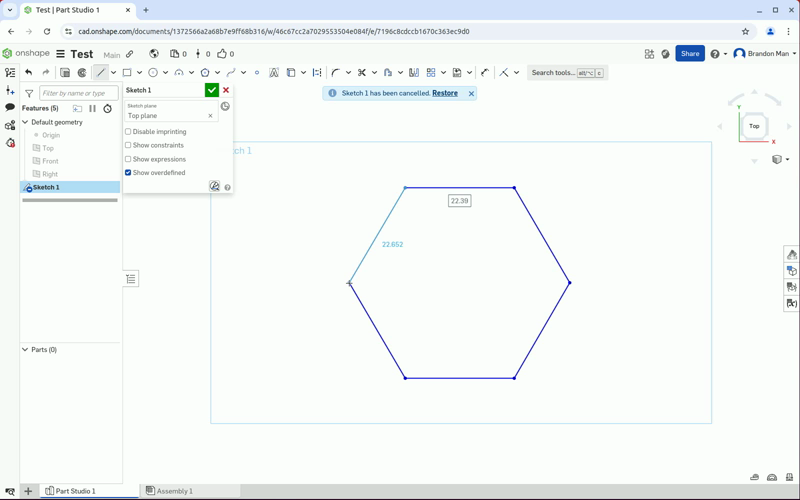
key_up(shift)
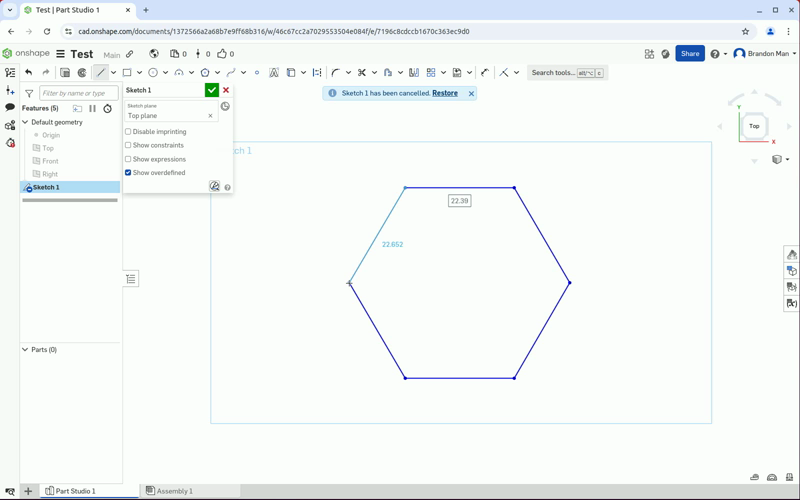
click(349, 282)
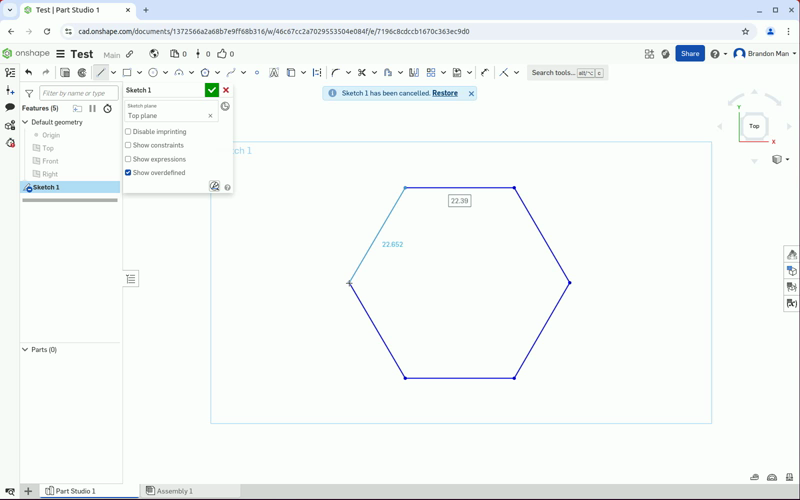
key(esc)
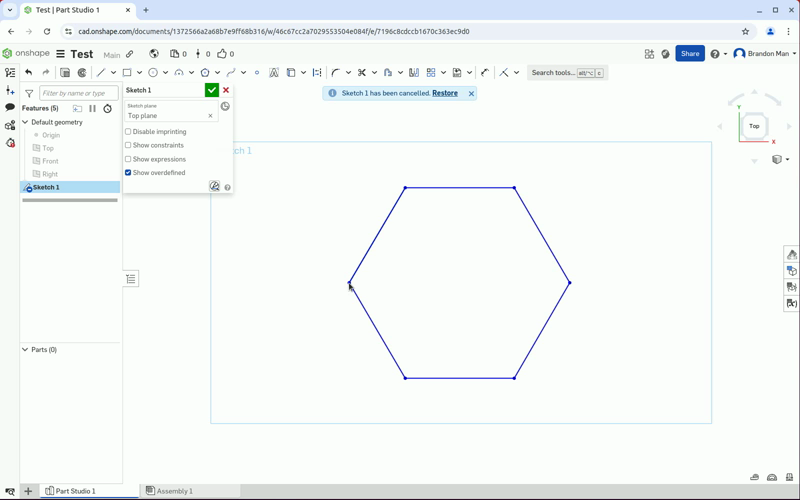
mouse_move(495, 289)
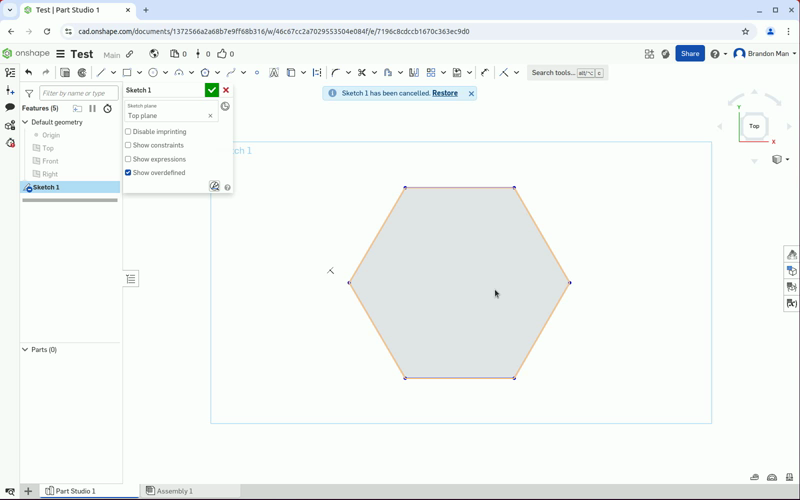
click(495, 289)
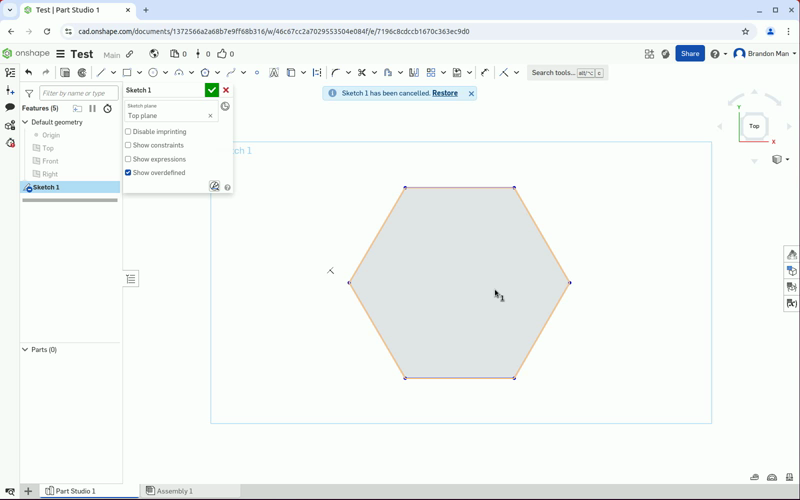
mouse_move(73, 352)
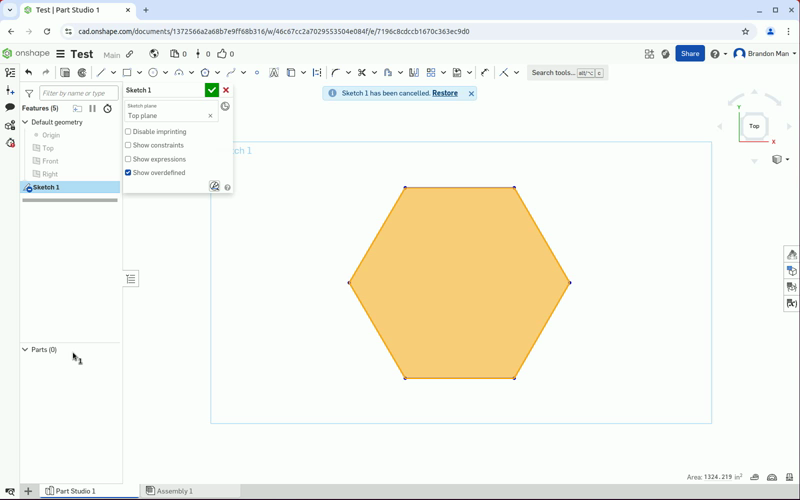
key(shift+y)
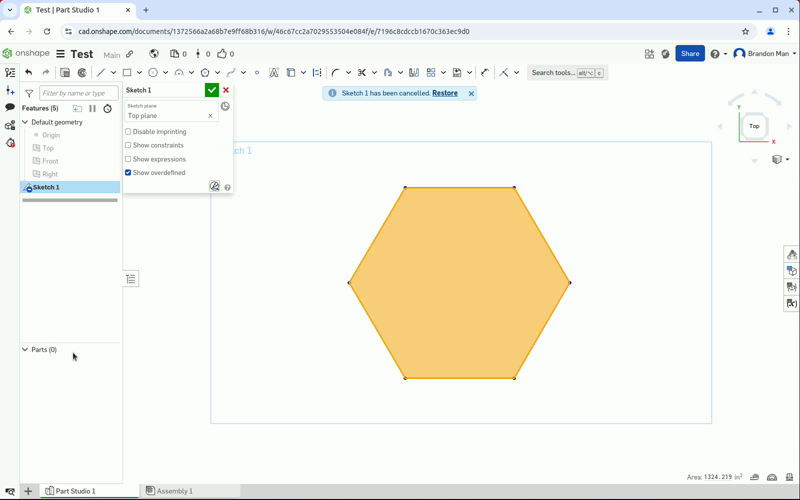
key(shift+e)
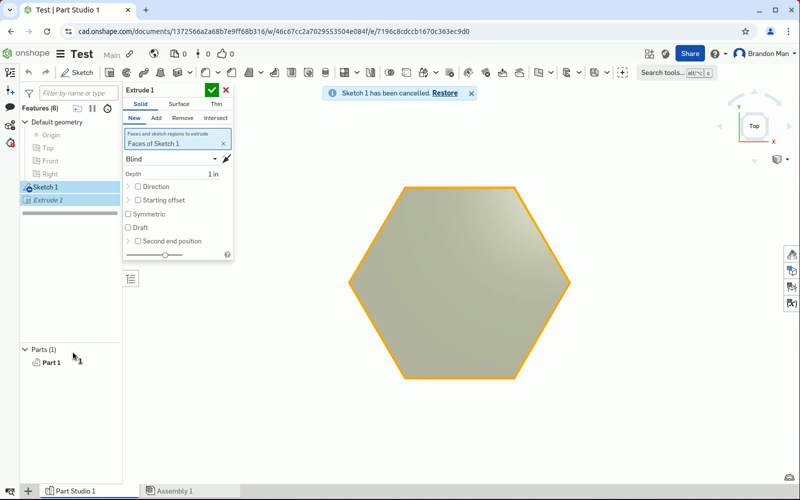
mouse_move(143, 106)
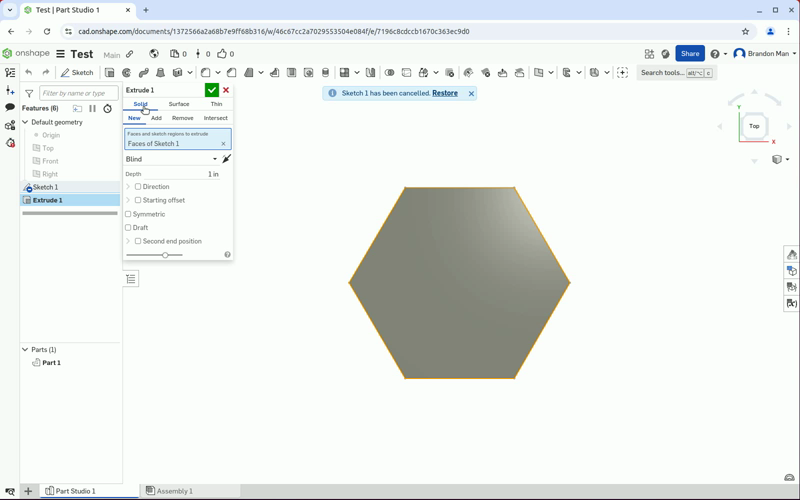
click(143, 106)
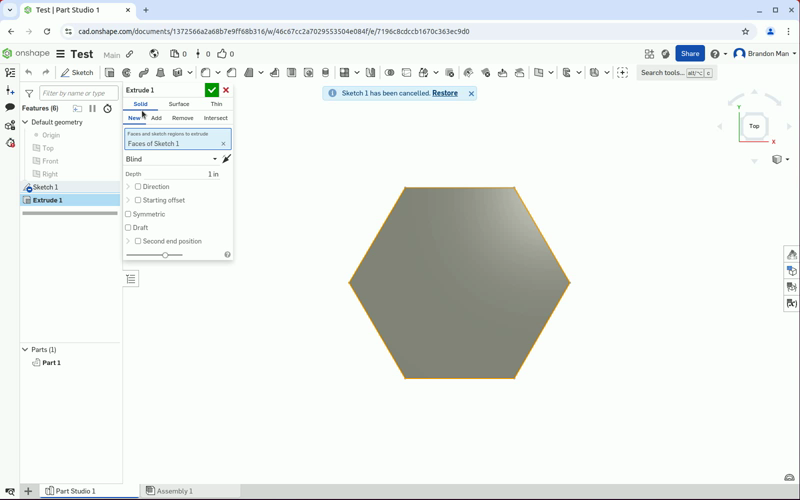
mouse_move(137, 120)
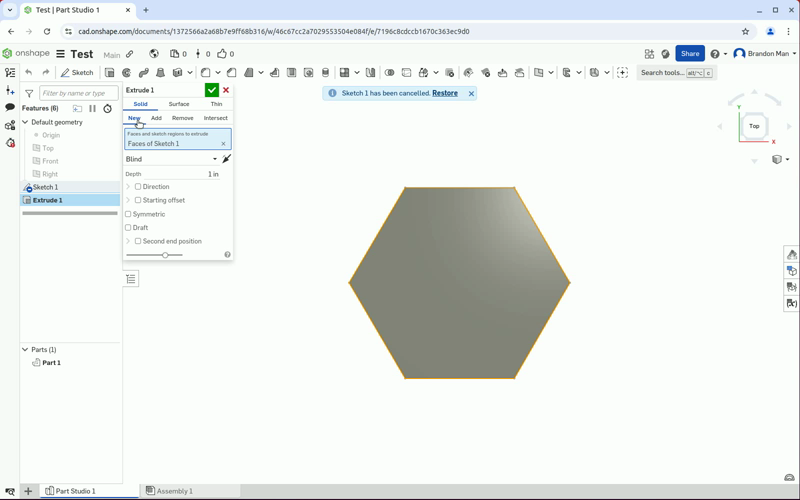
click(137, 120)
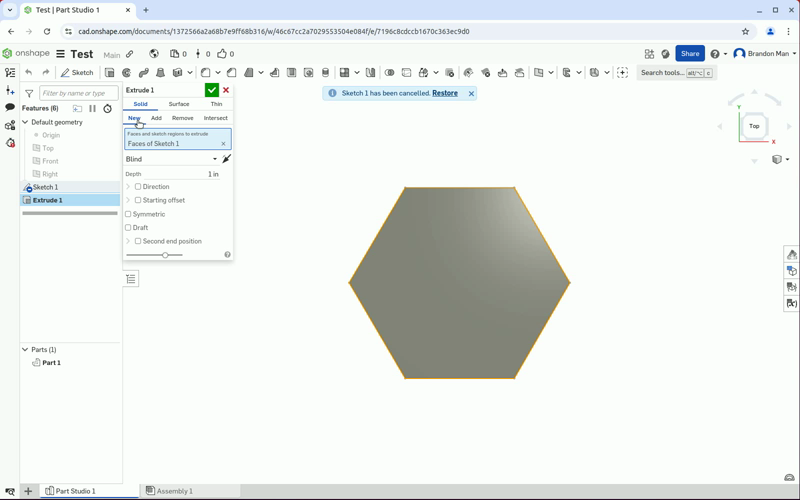
key(tab, 4)
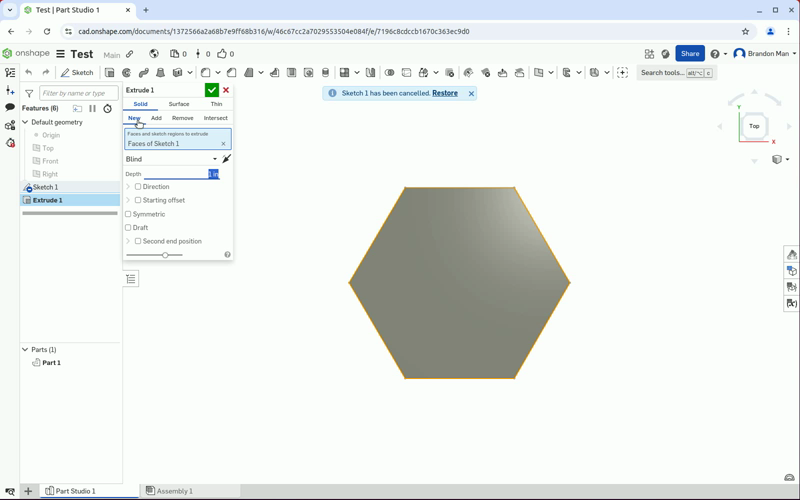
text(15.405)
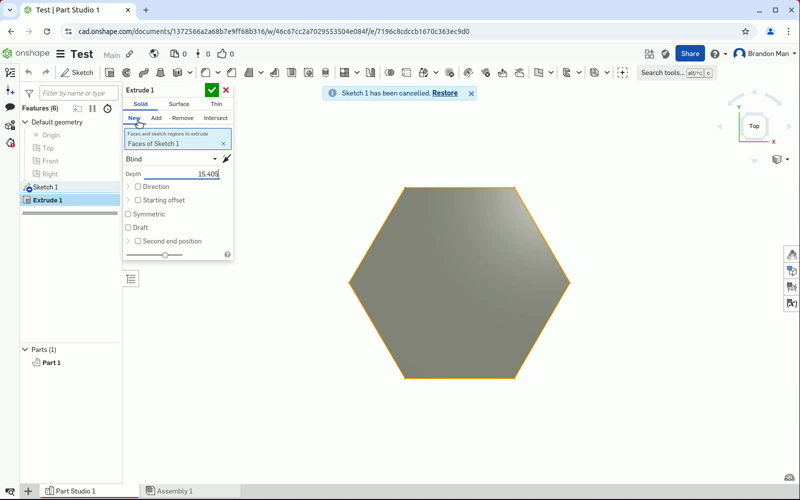
key(enter)
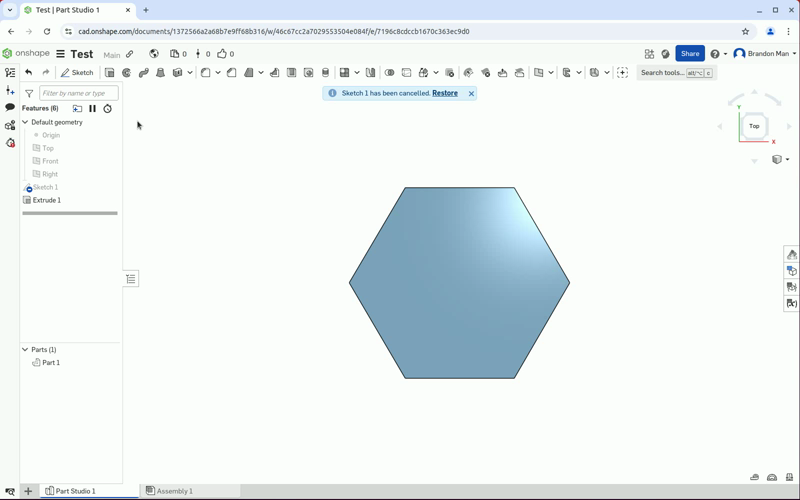
key(shift+h)
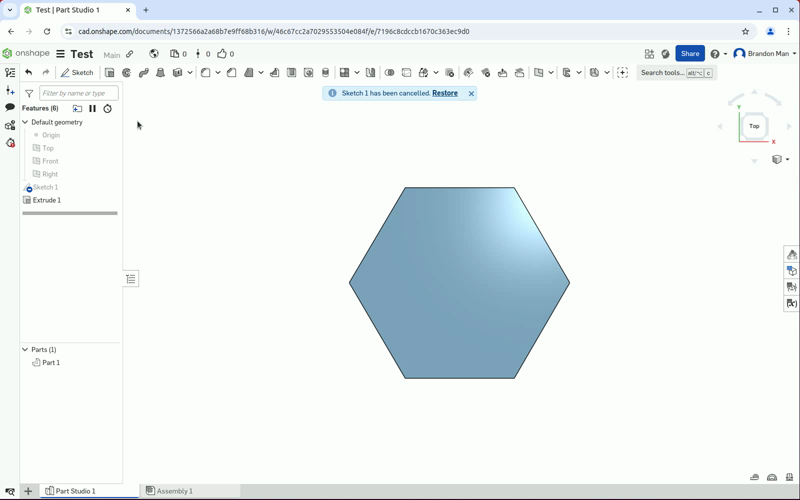
key(shift+h)
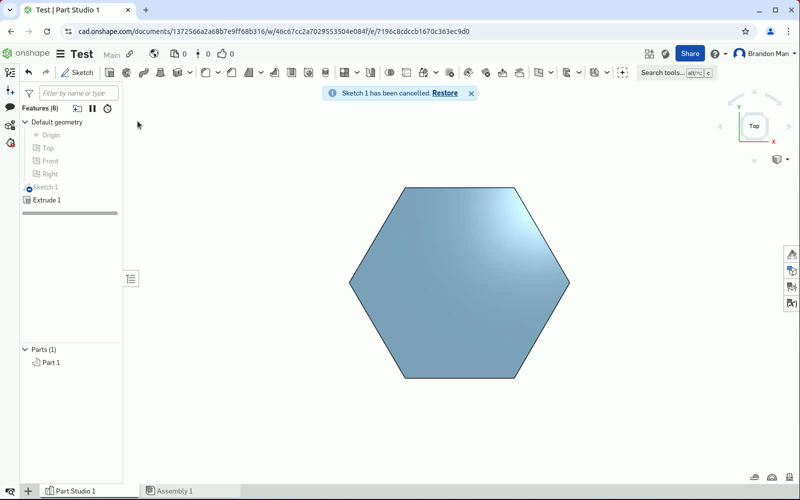
mouse_move(73, 189)
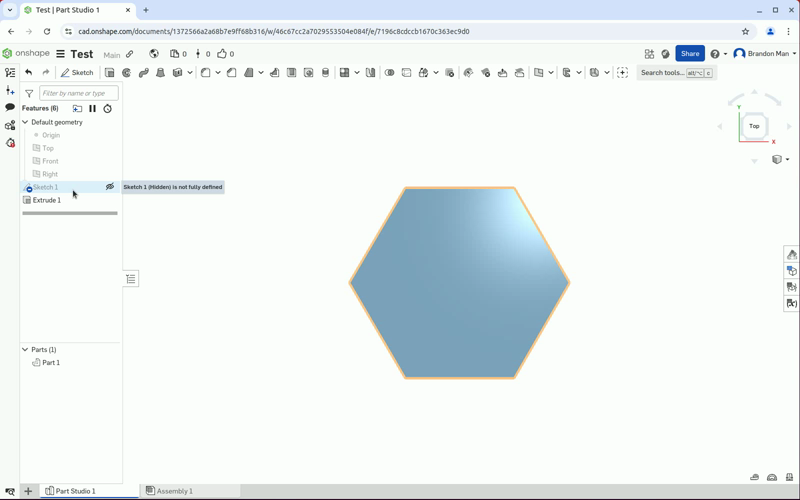
click(73, 189)
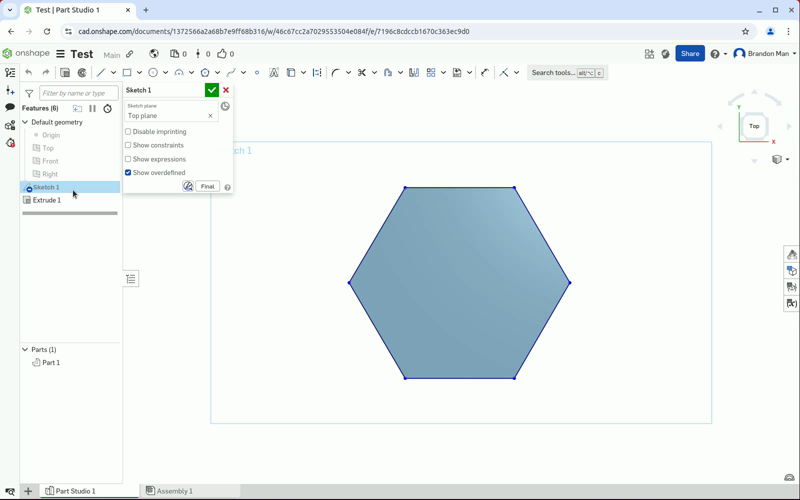
mouse_move(229, 92)
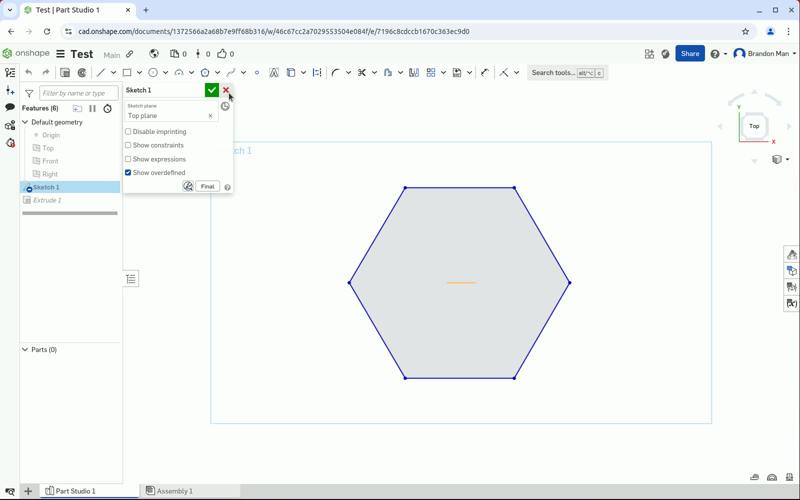
click(229, 92)
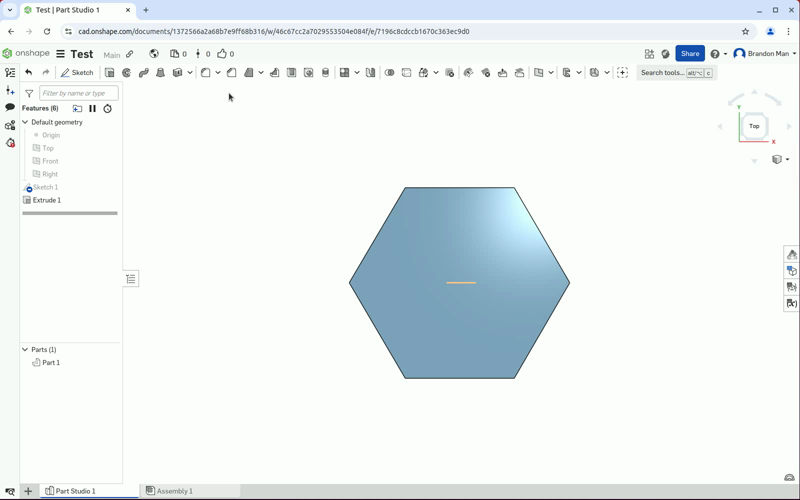
mouse_move(541, 75)
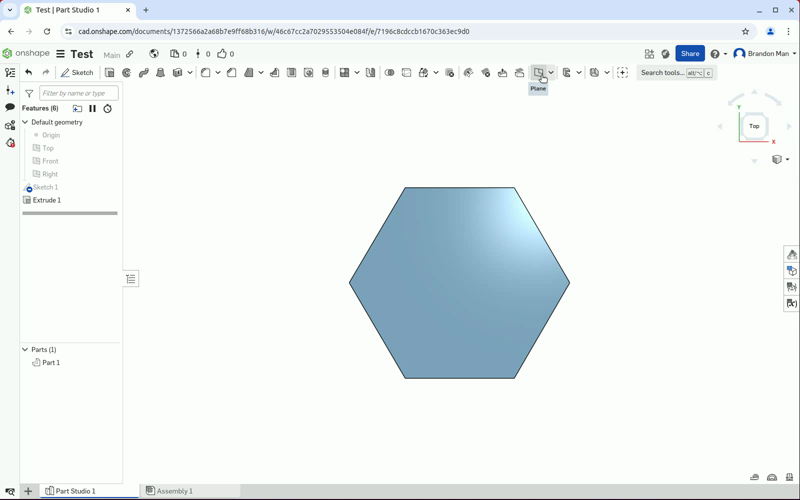
click(541, 75)
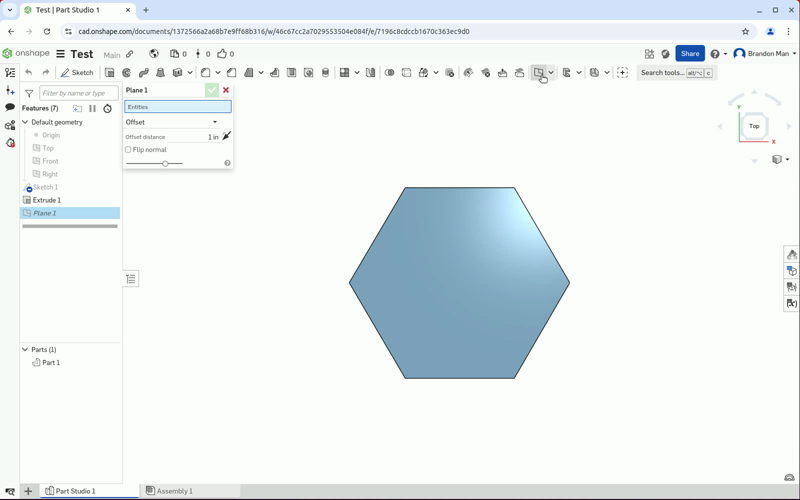
mouse_move(73, 150)
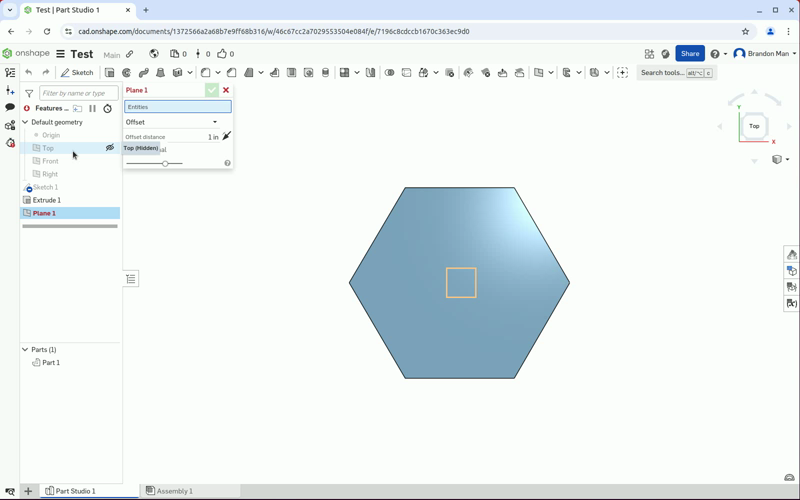
click(73, 150)
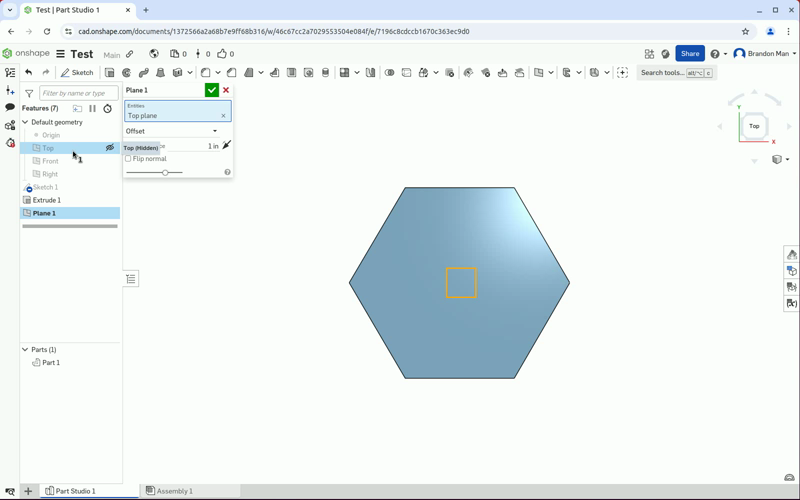
key(tab, 2)
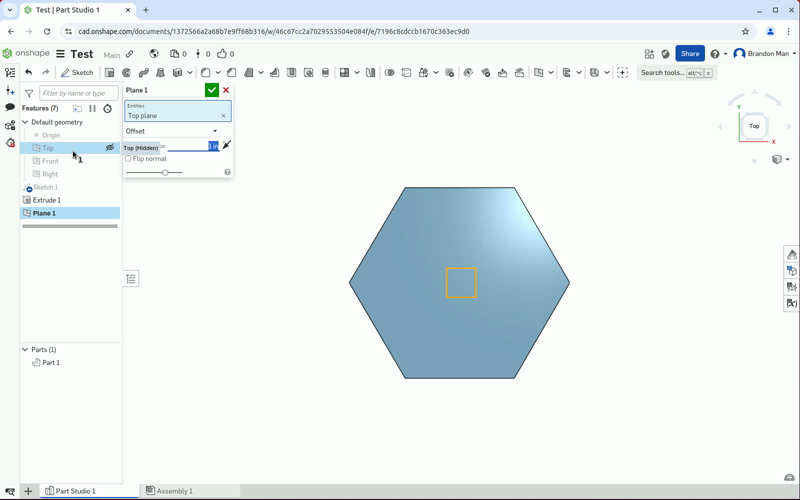
text(15.405)
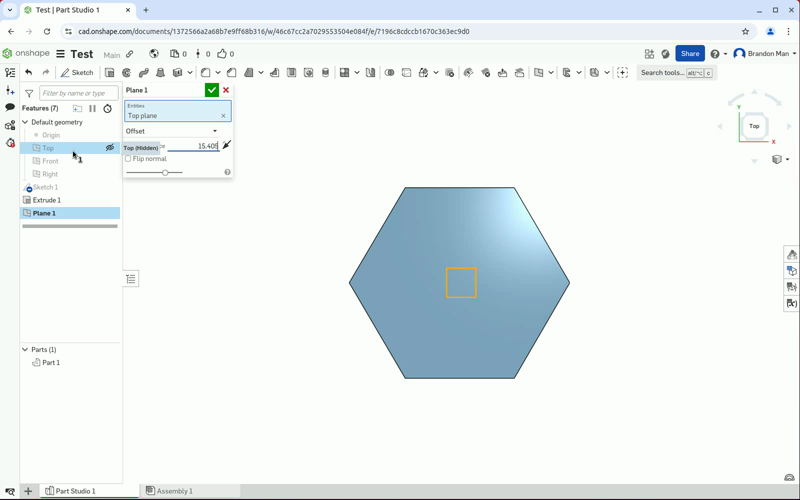
key(enter, 2)
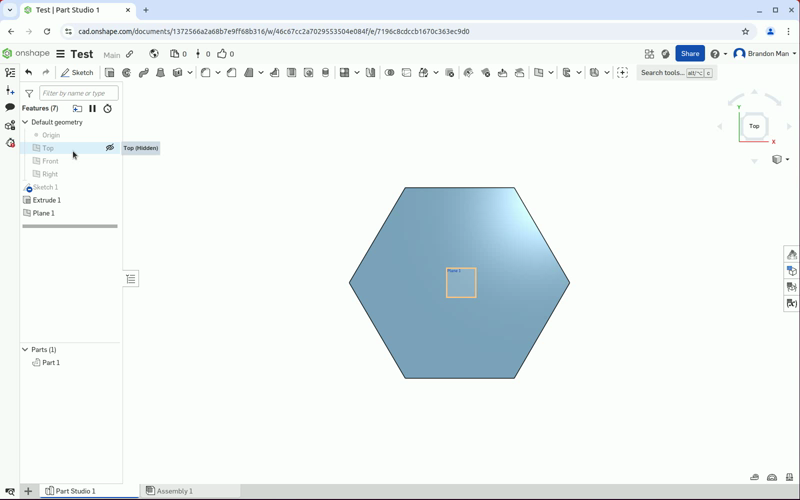
key(shift+s)
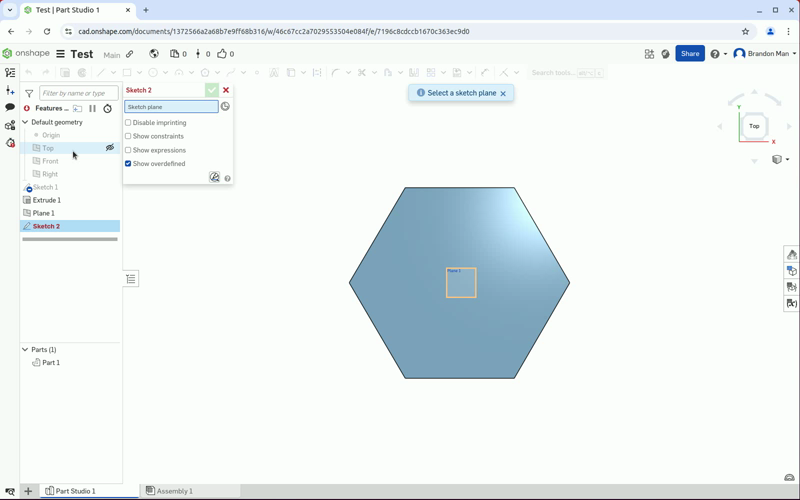
mouse_move(73, 215)
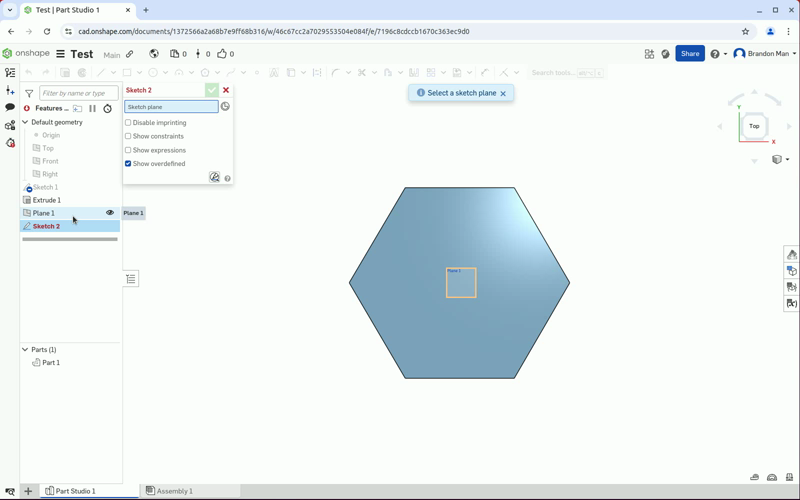
click(73, 215)
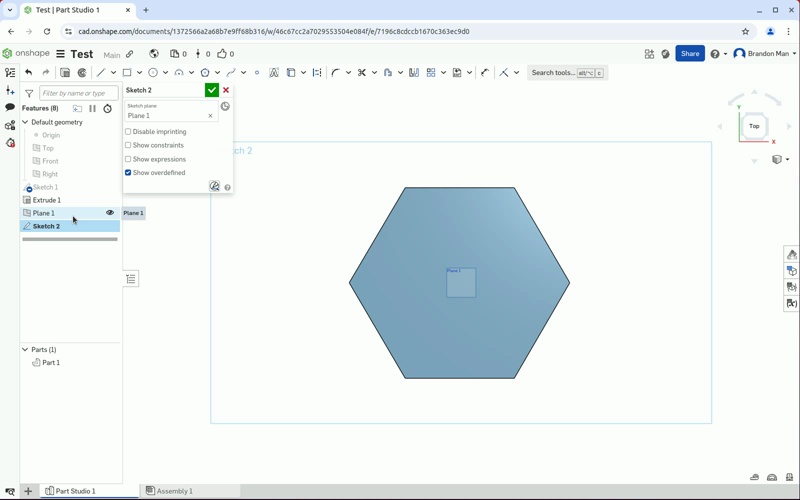
mouse_move(73, 352)
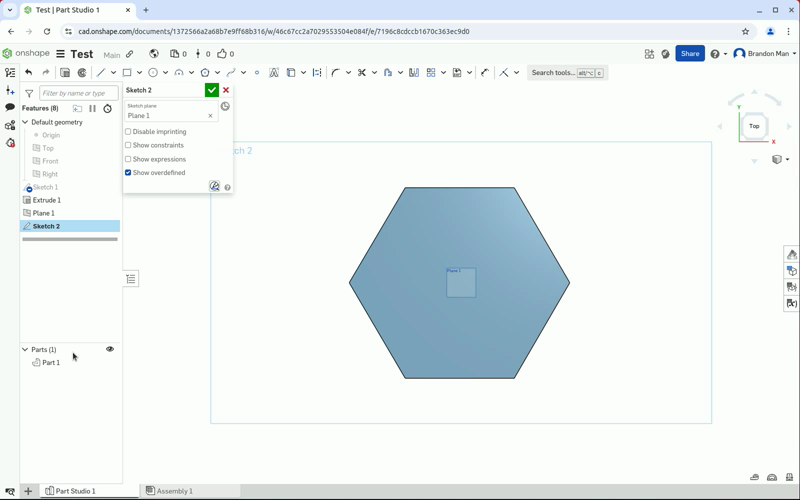
key(y)
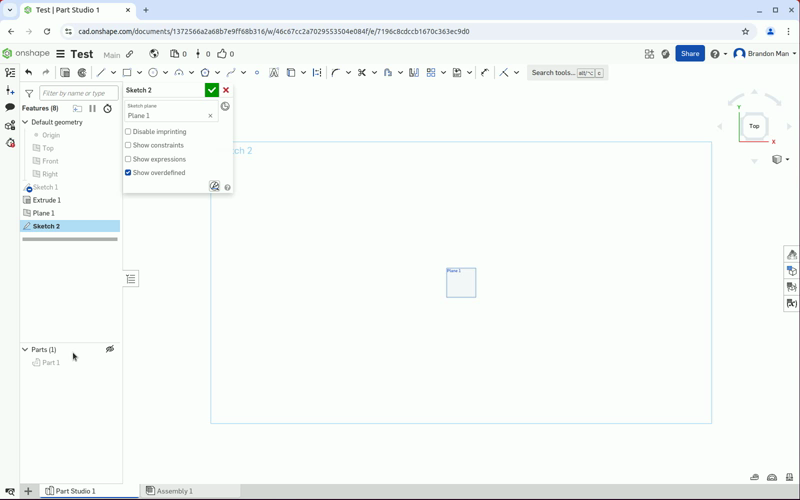
key(c)
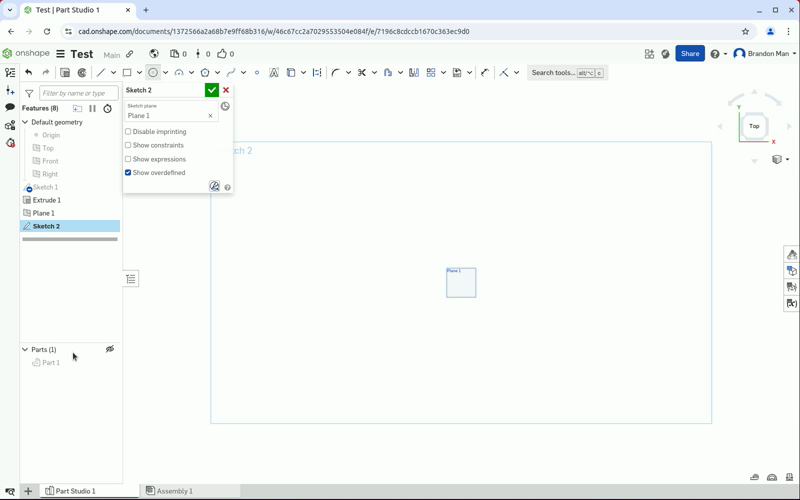
key_down(shift)
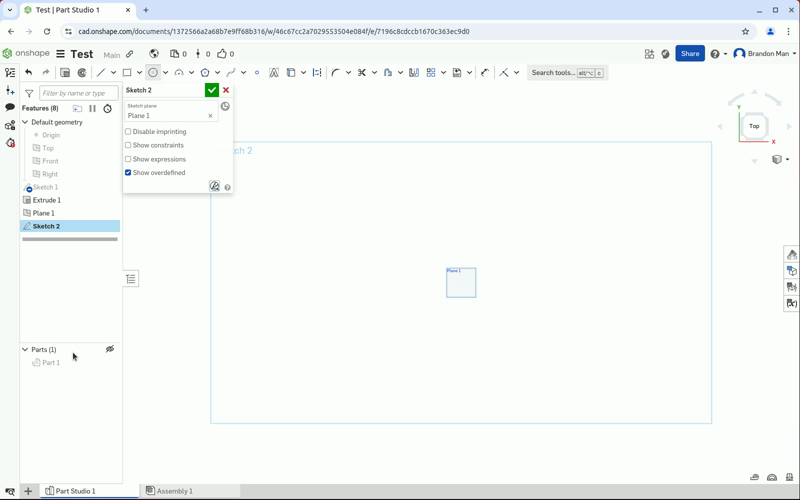
mouse_move(461, 282)
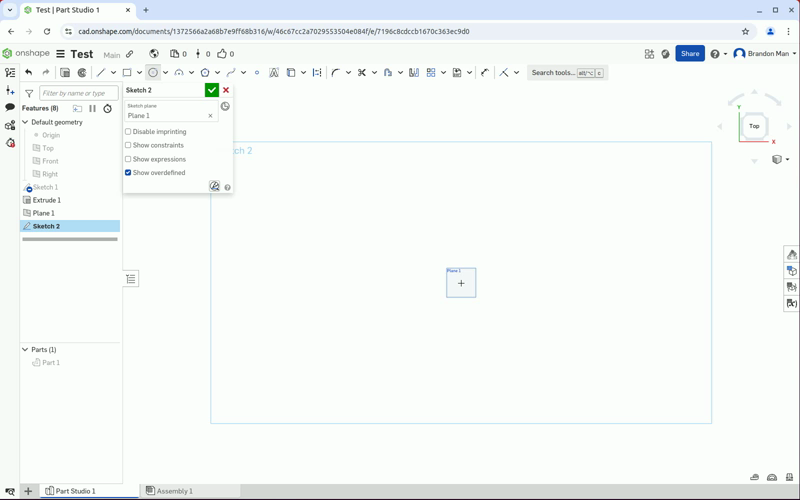
click(461, 282)
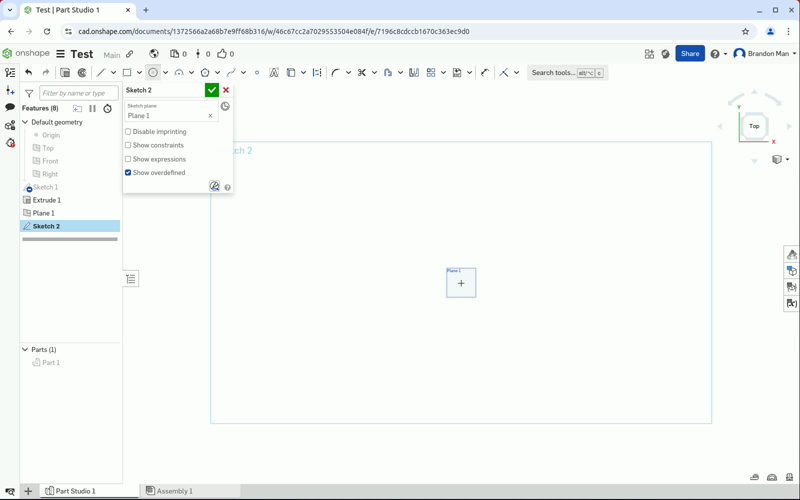
key_up(shift)
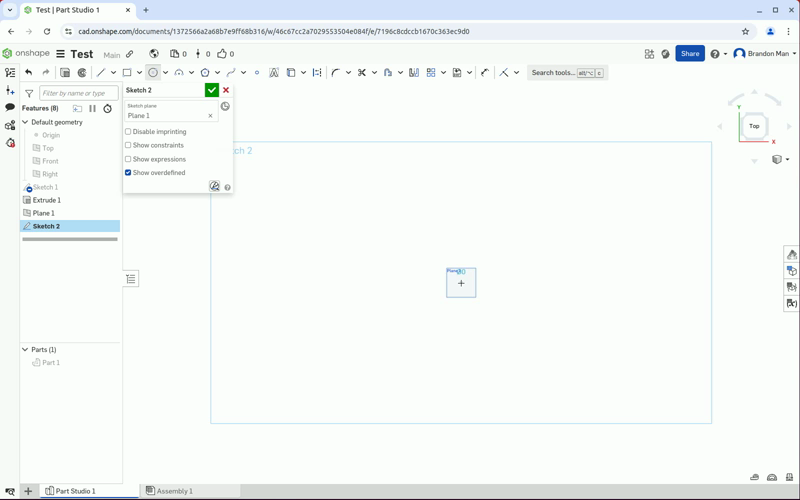
mouse_move(552, 282)
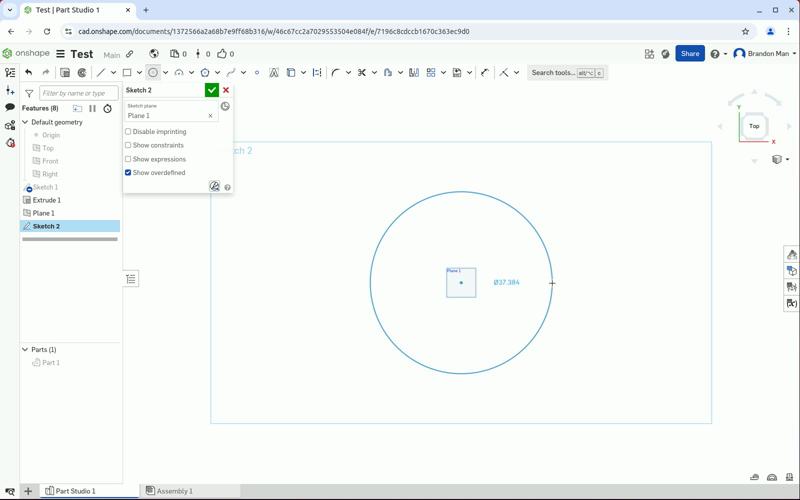
click(552, 282)
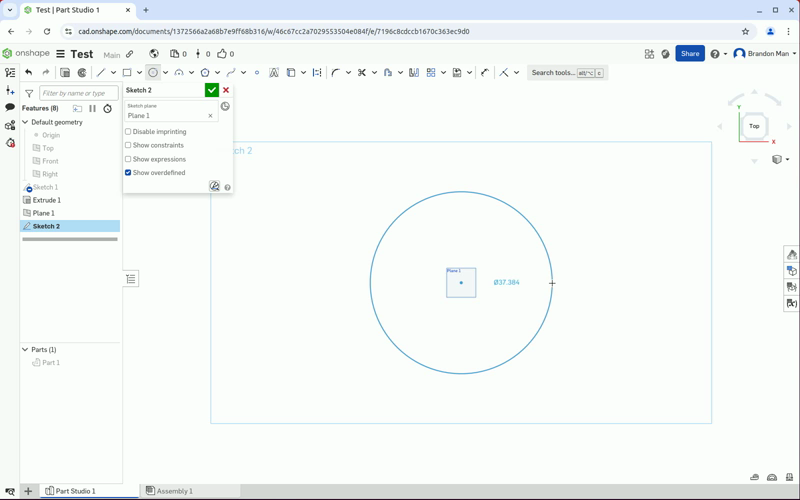
key(esc)
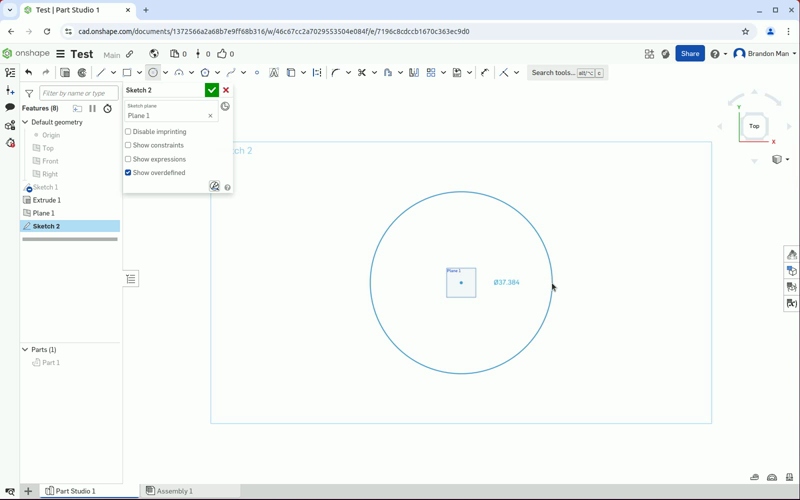
mouse_move(453, 309)
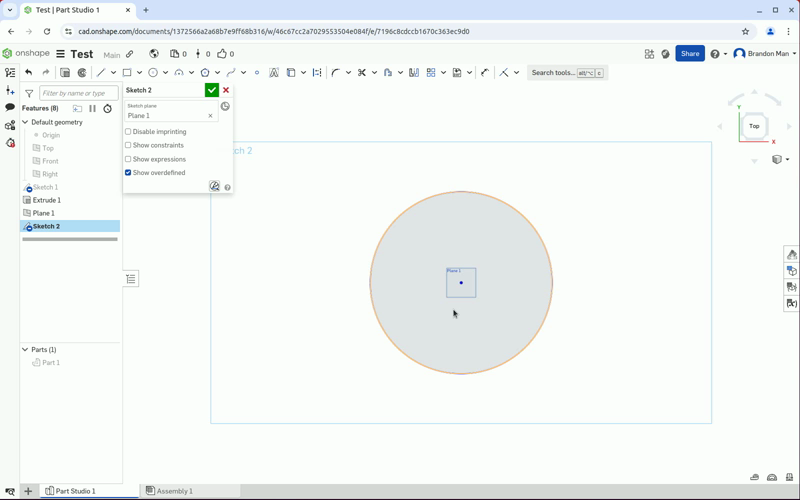
click(453, 309)
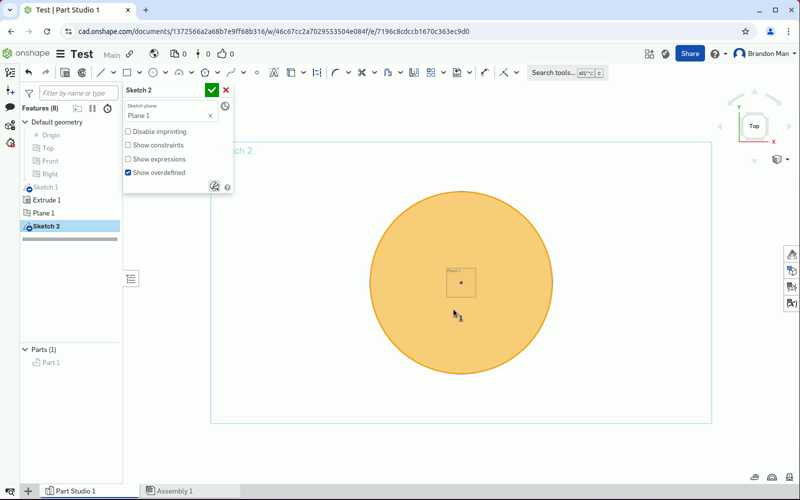
mouse_move(73, 352)
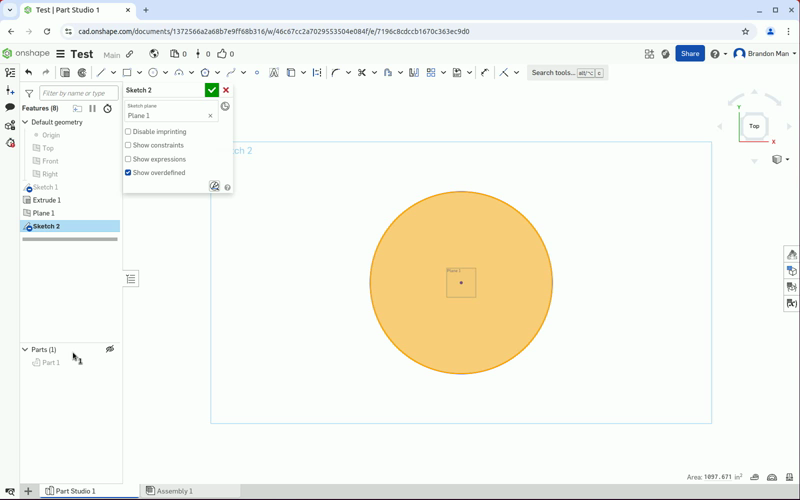
key(shift+y)
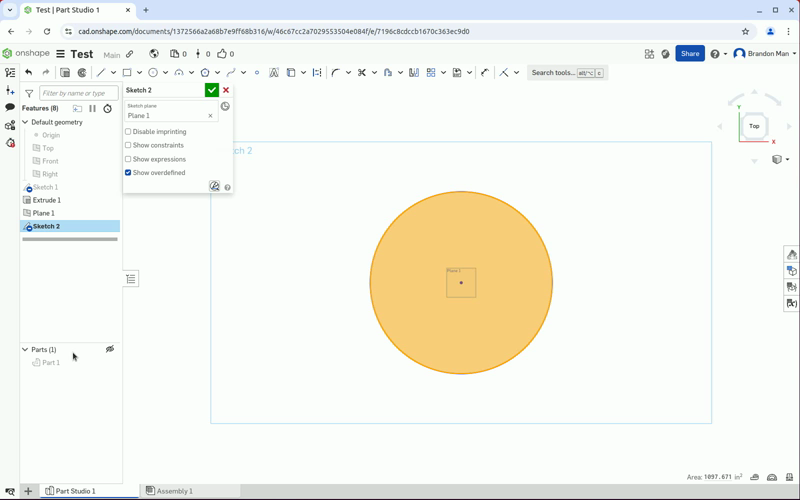
key(shift+e)
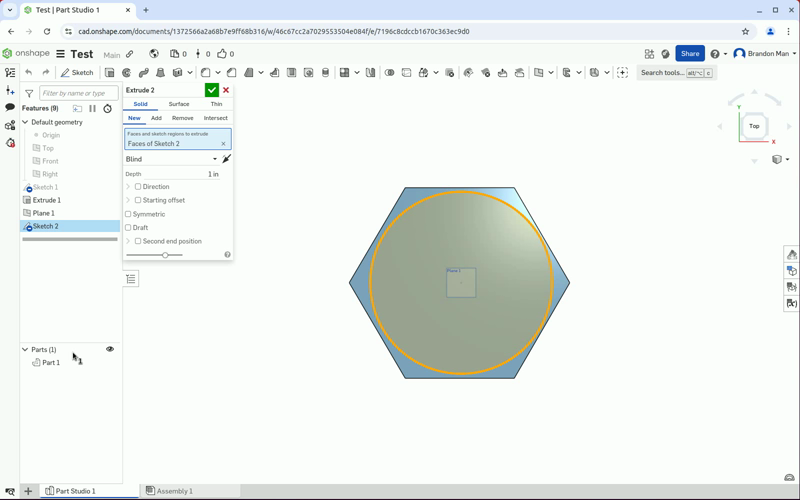
mouse_move(143, 106)
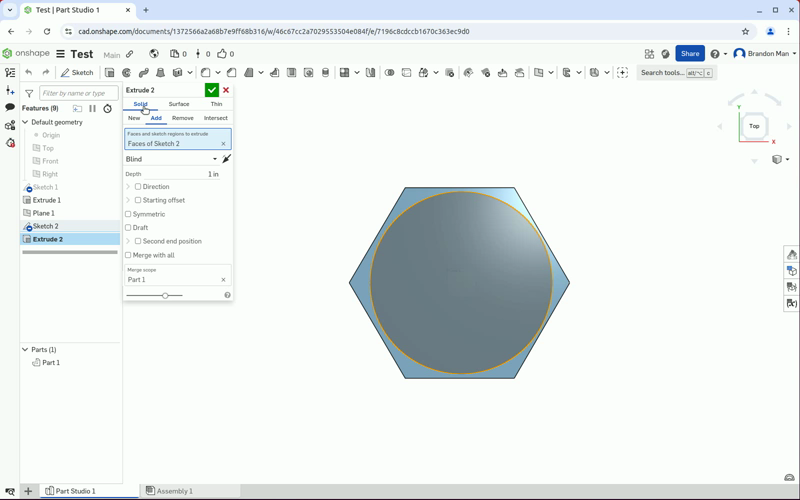
click(143, 106)
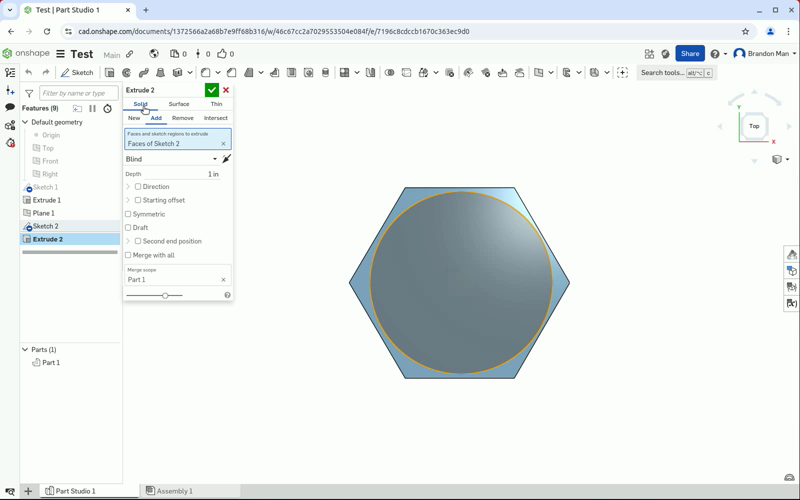
mouse_move(137, 120)
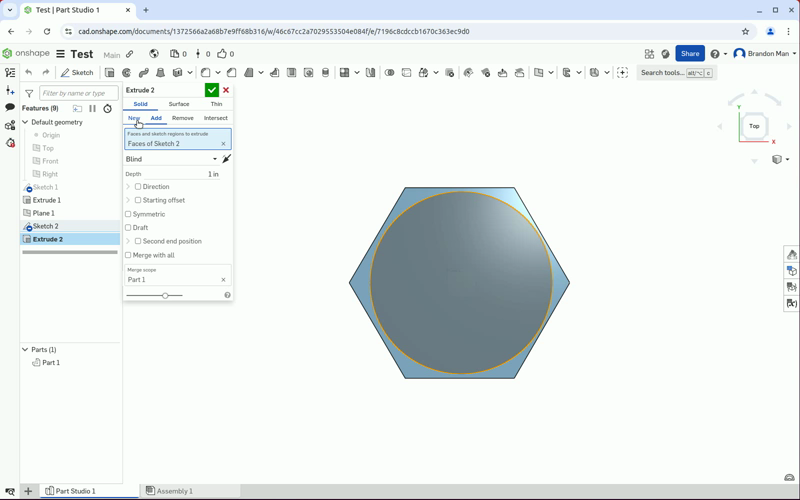
click(137, 120)
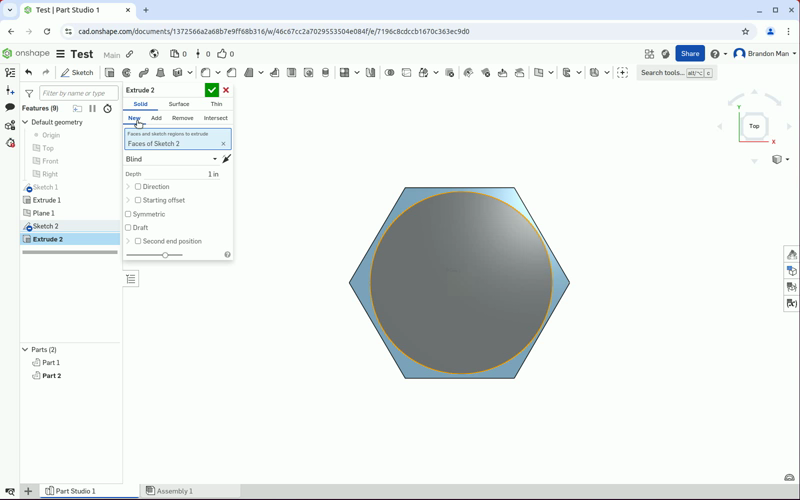
key(tab, 4)
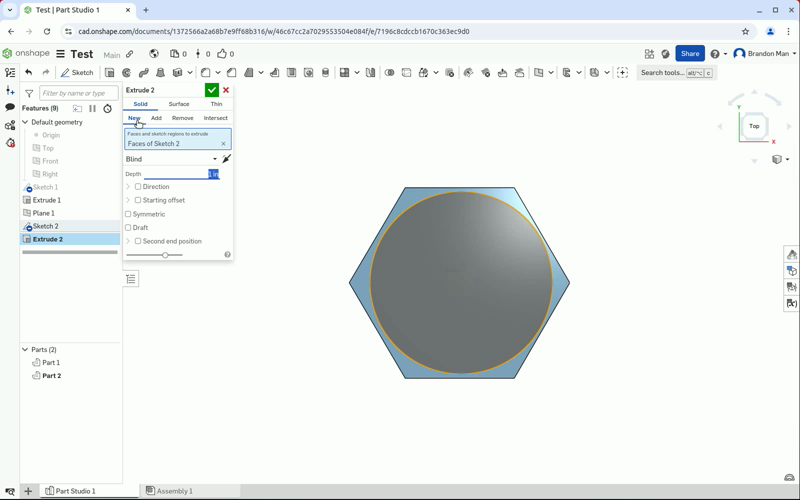
text(7.703)
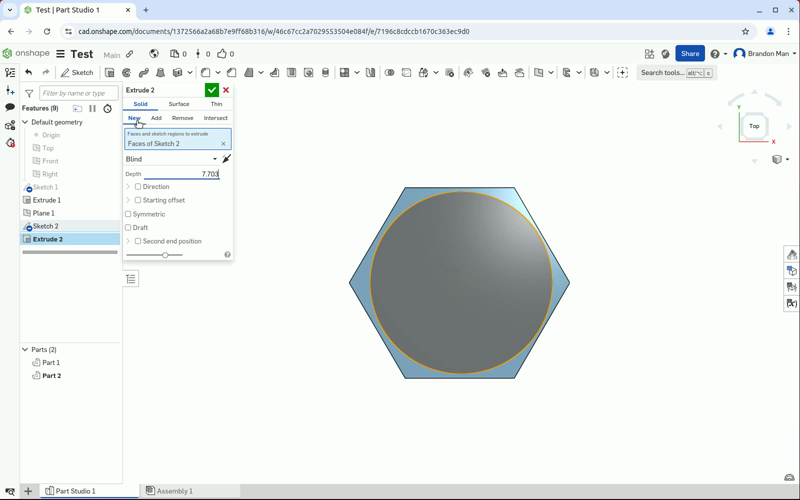
key(enter)
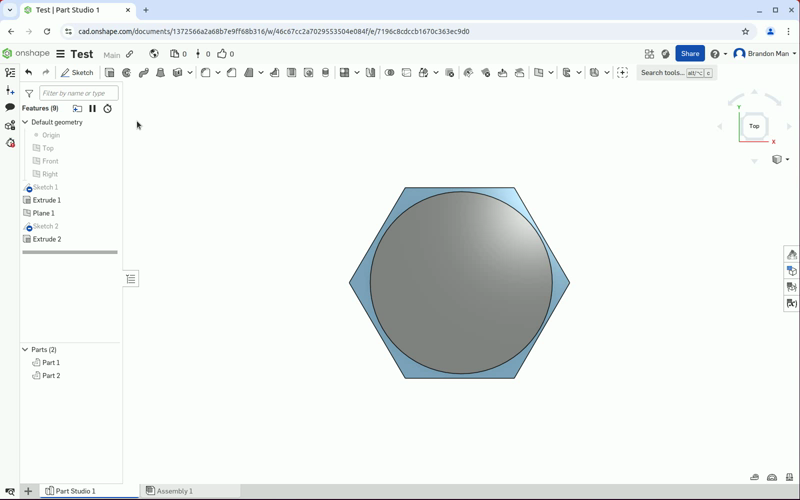
key(shift+h)
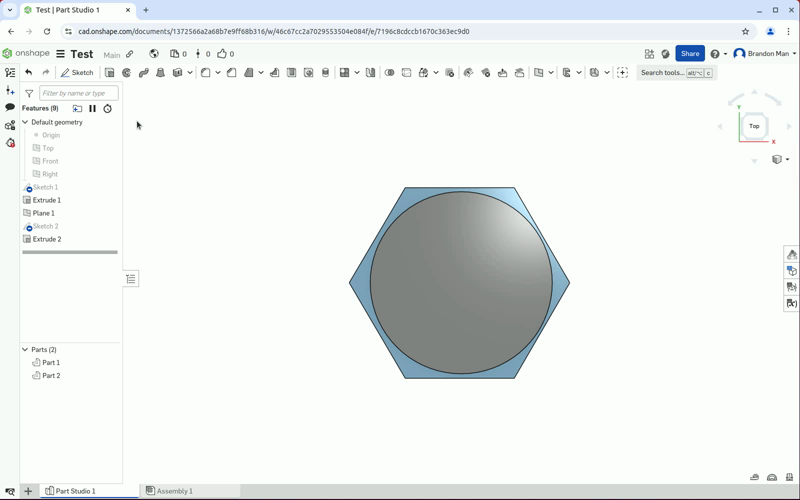
key(shift+h)
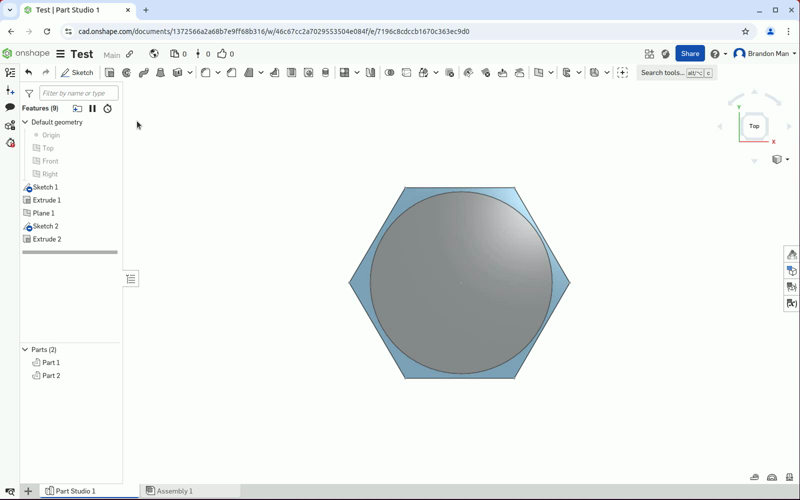
key(shift+7)
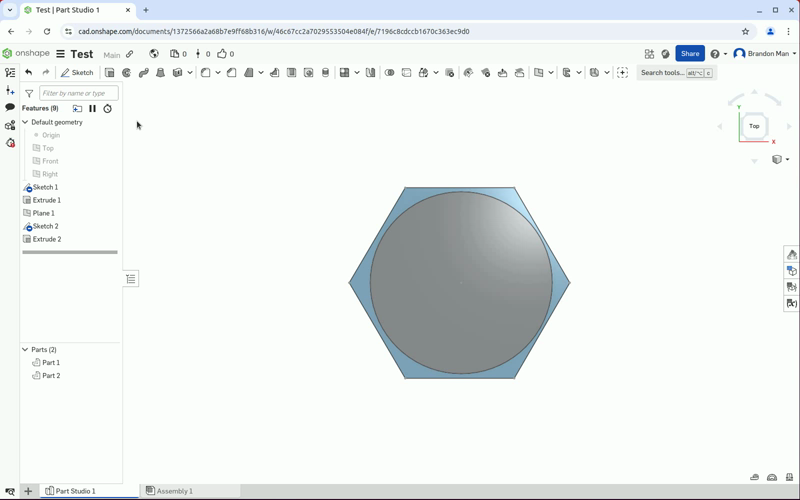
key(up, 3)
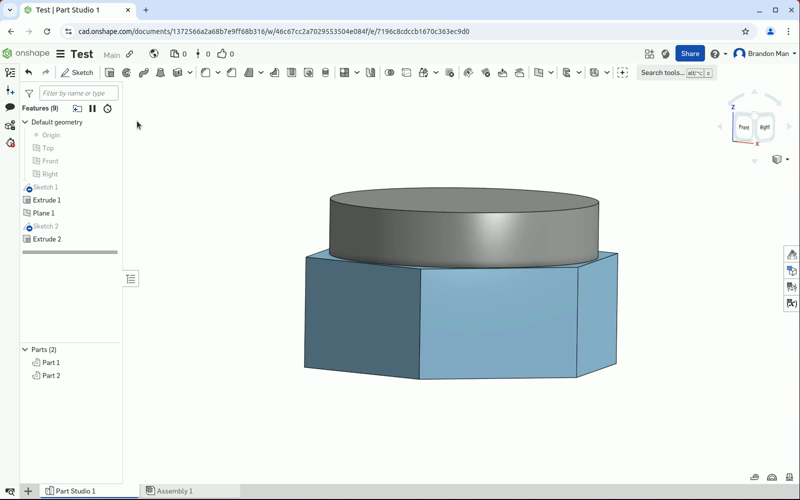
key(left, 3)
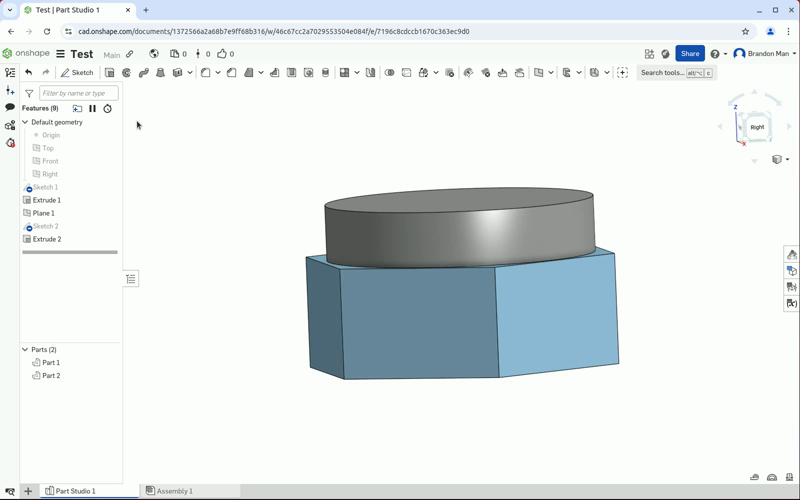
key(right, 3)
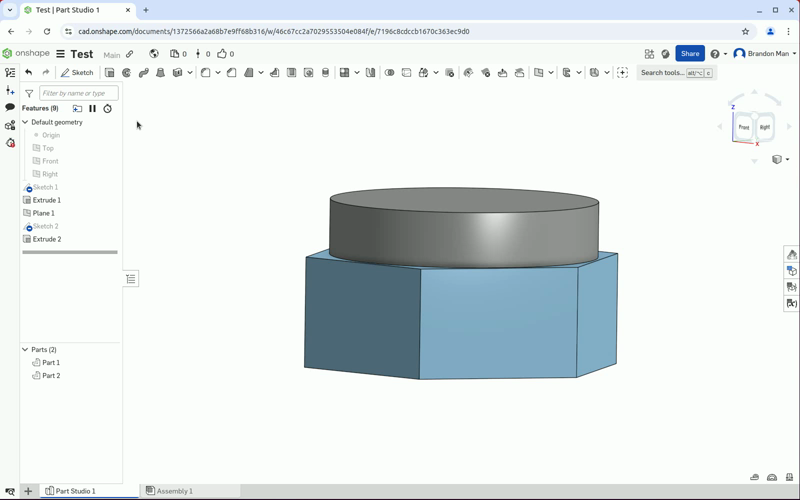
key(down, 3)
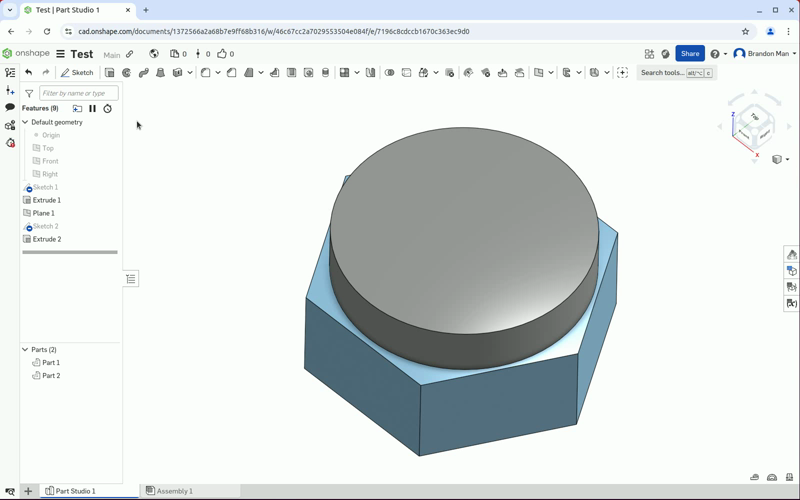
mouse_move(73, 189)
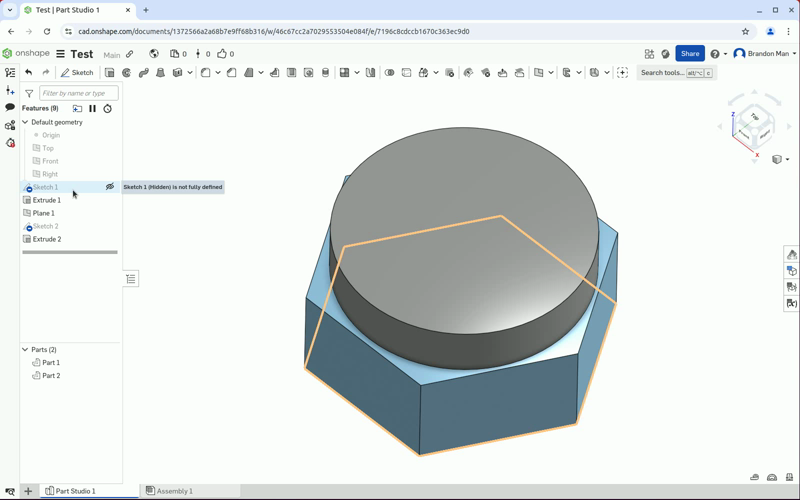
click(73, 189)